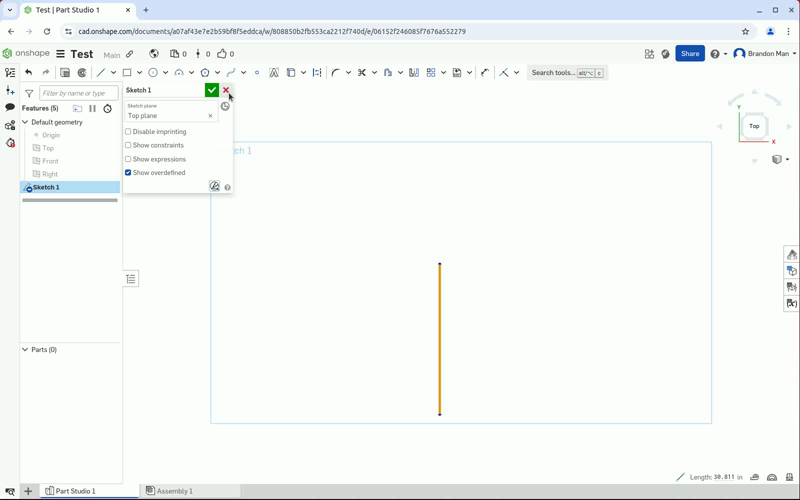
key(shift+h)
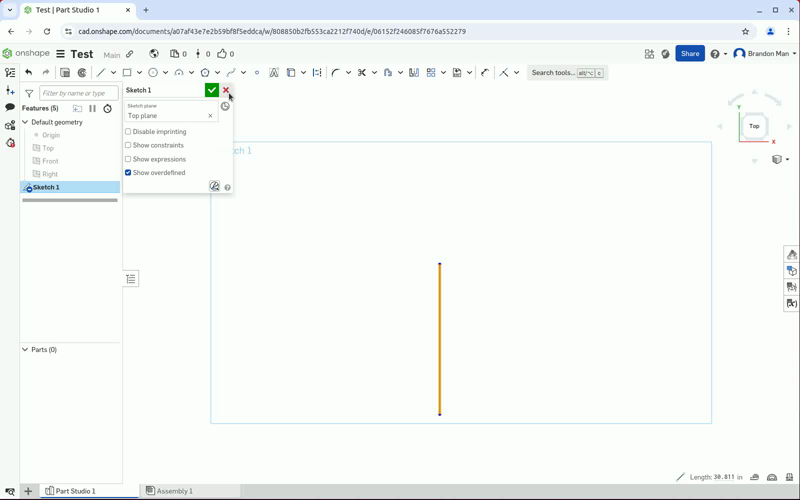
key(shift+s)
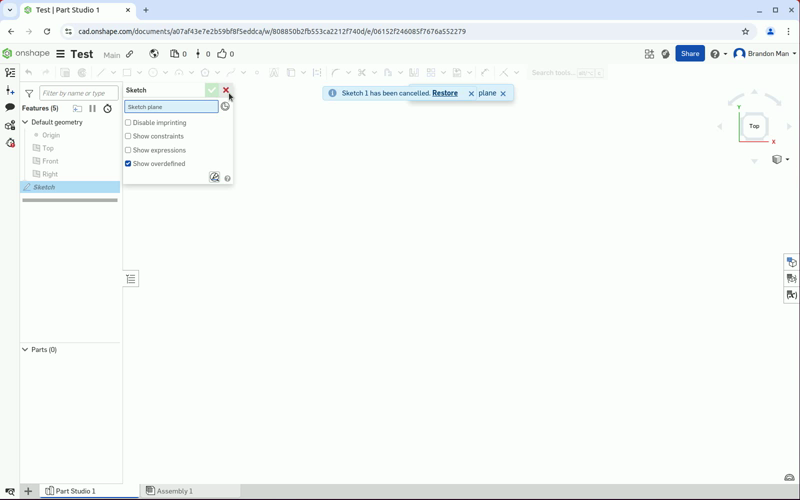
mouse_move(73, 150)
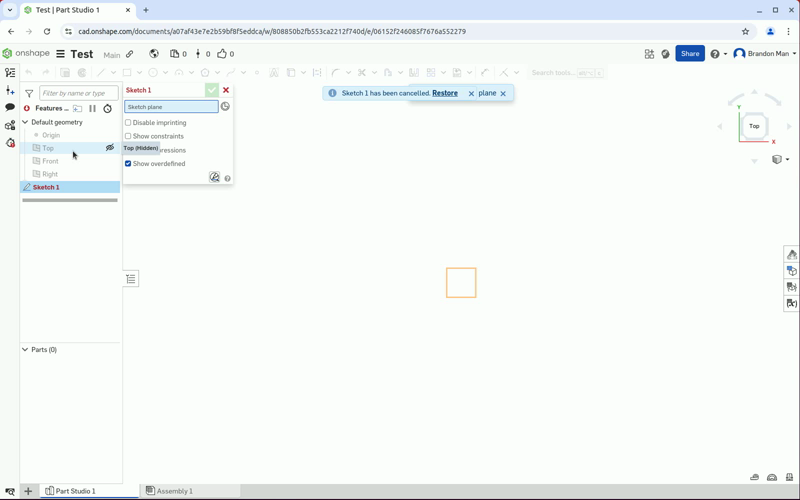
click(73, 150)
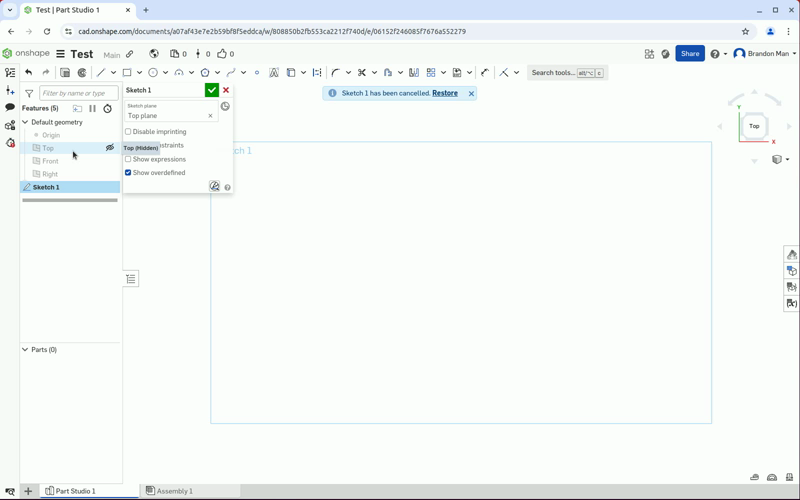
mouse_move(73, 352)
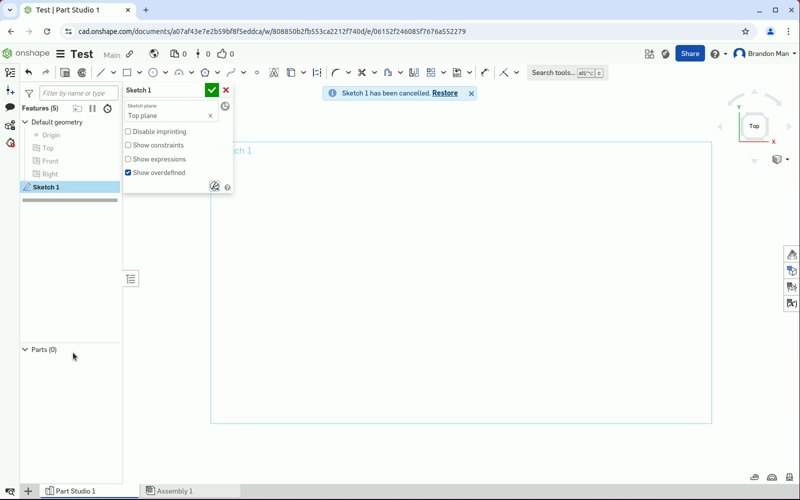
key(y)
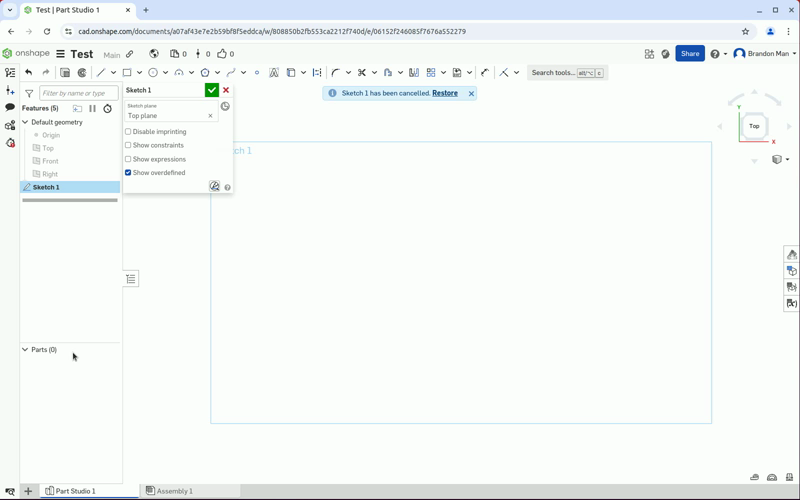
key(l)
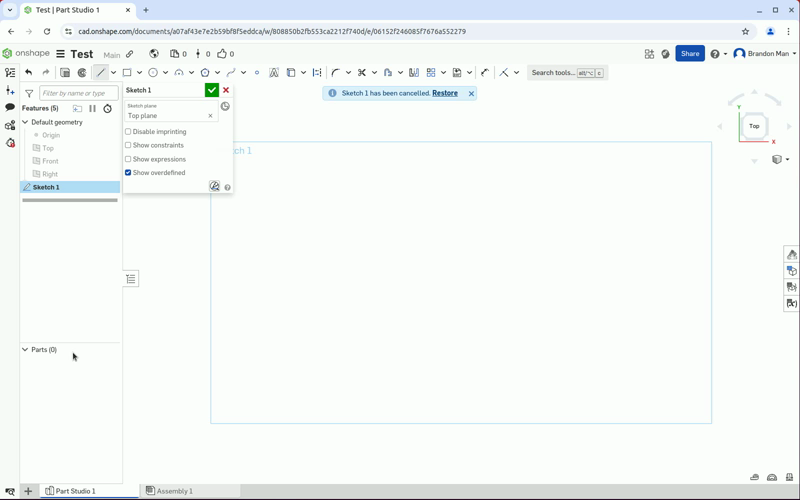
key_down(shift)
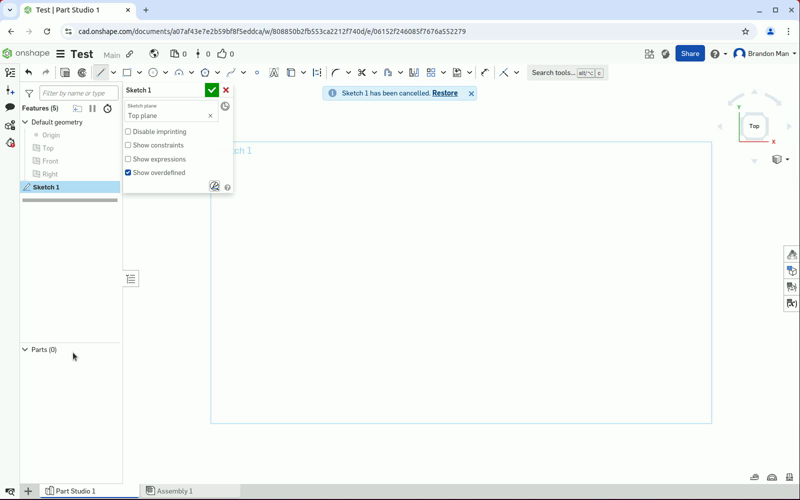
mouse_move(348, 351)
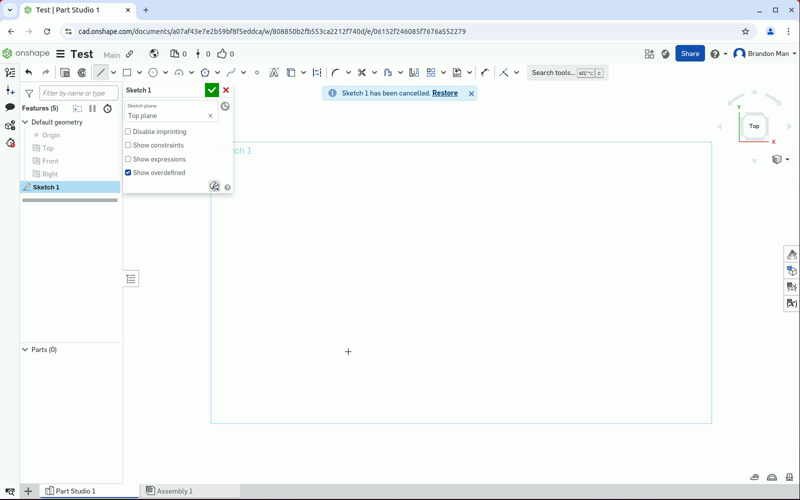
click(348, 351)
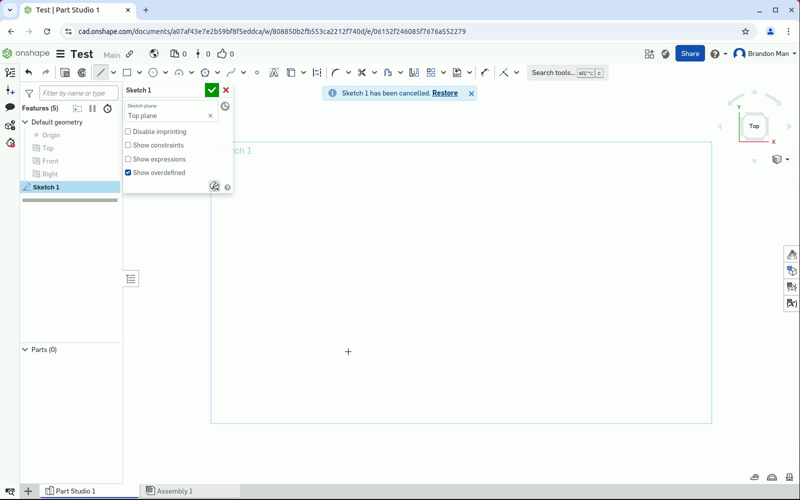
key_up(shift)
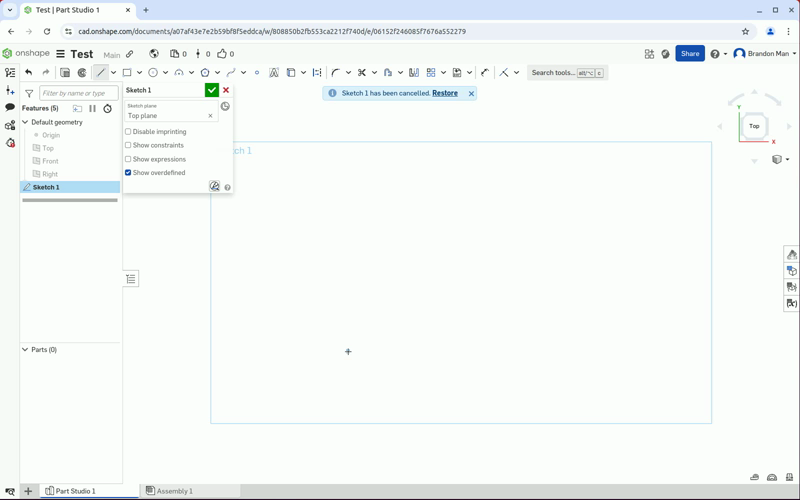
key_down(shift)
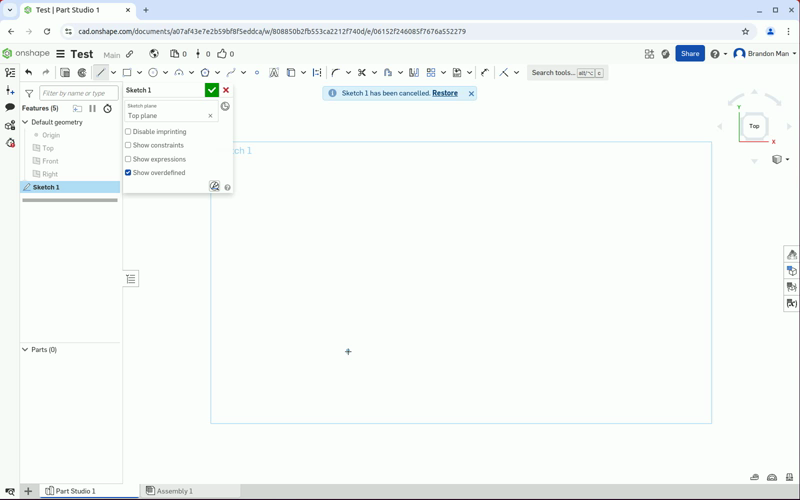
mouse_move(572, 351)
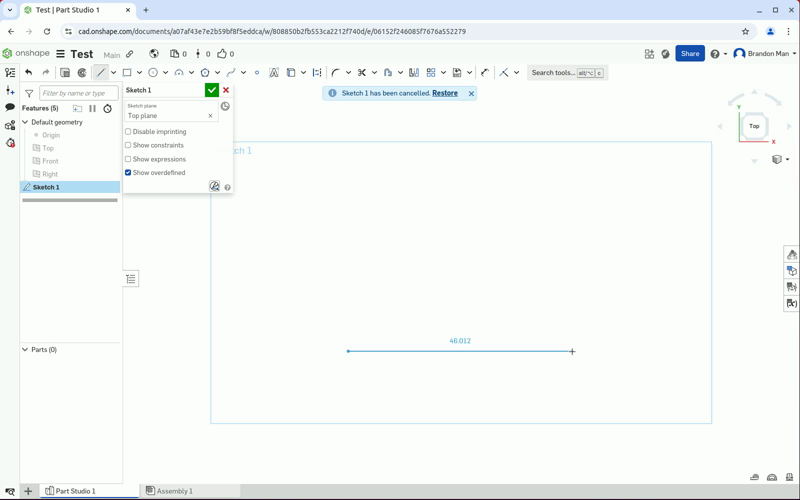
click(572, 351)
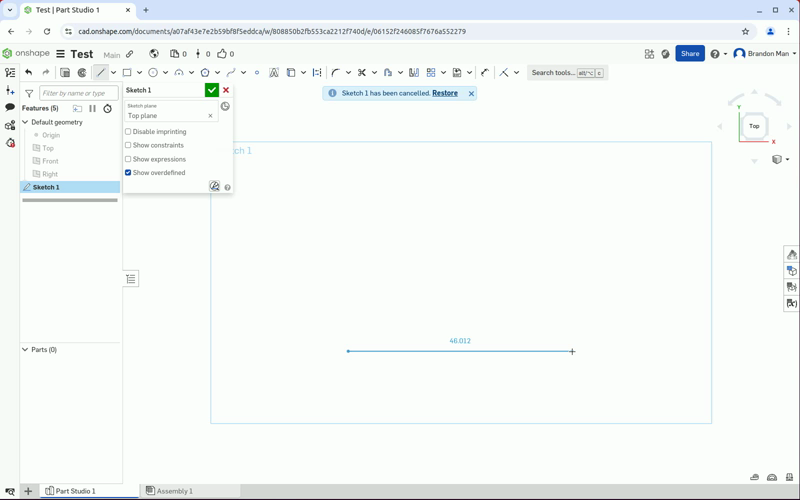
key_up(shift)
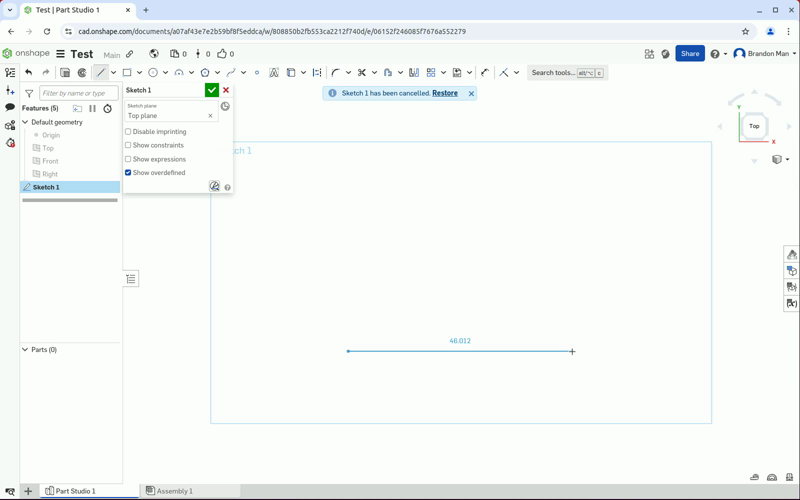
key_down(shift)
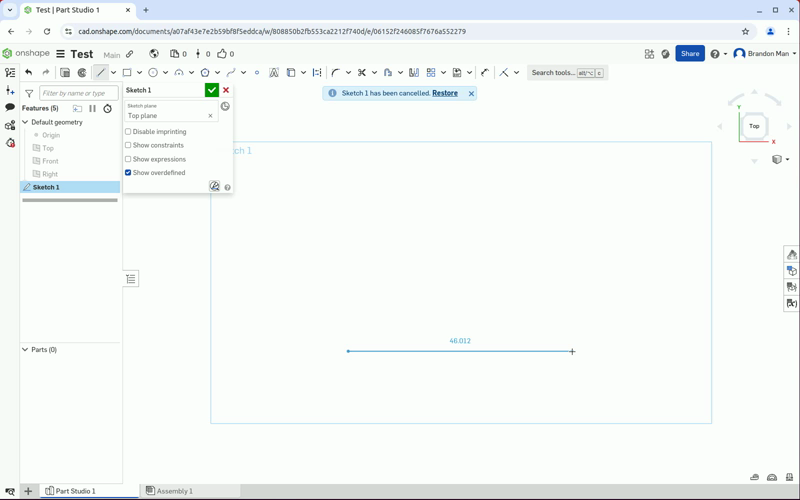
mouse_move(572, 216)
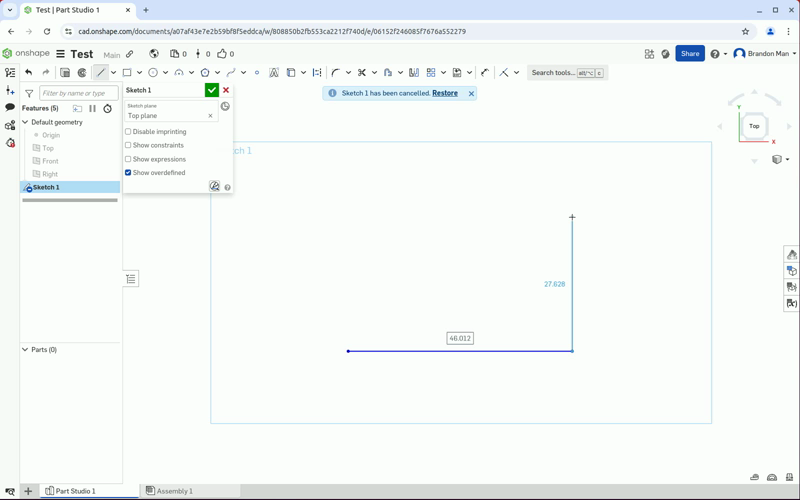
click(572, 216)
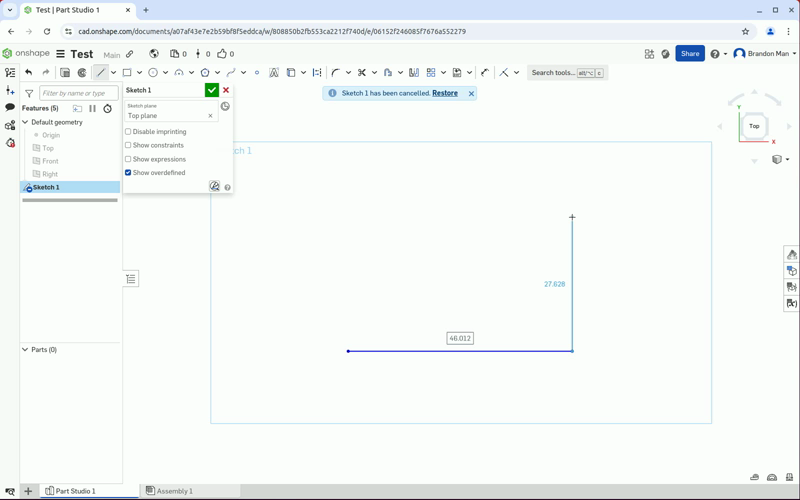
key_up(shift)
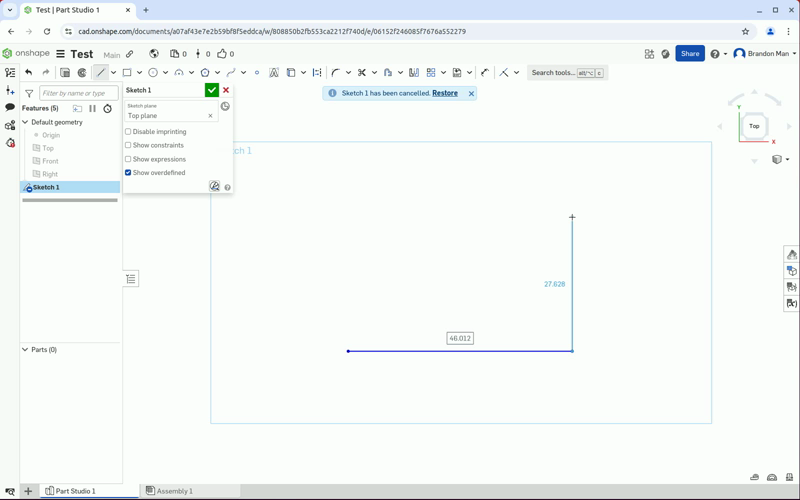
key_down(shift)
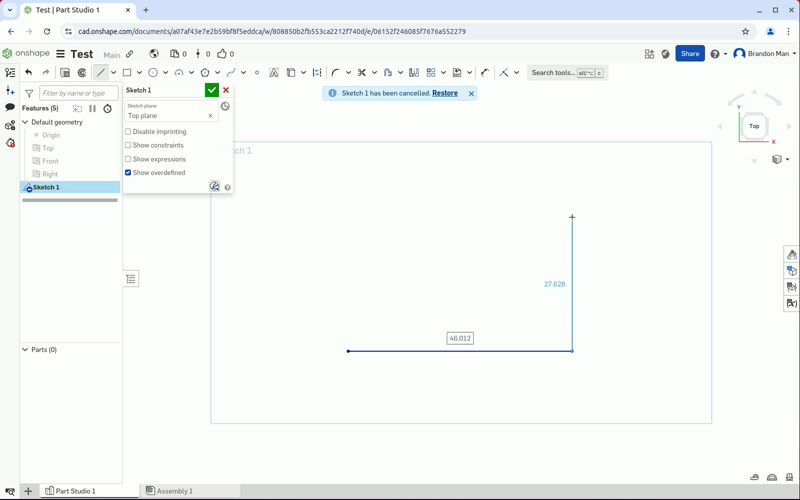
mouse_move(348, 216)
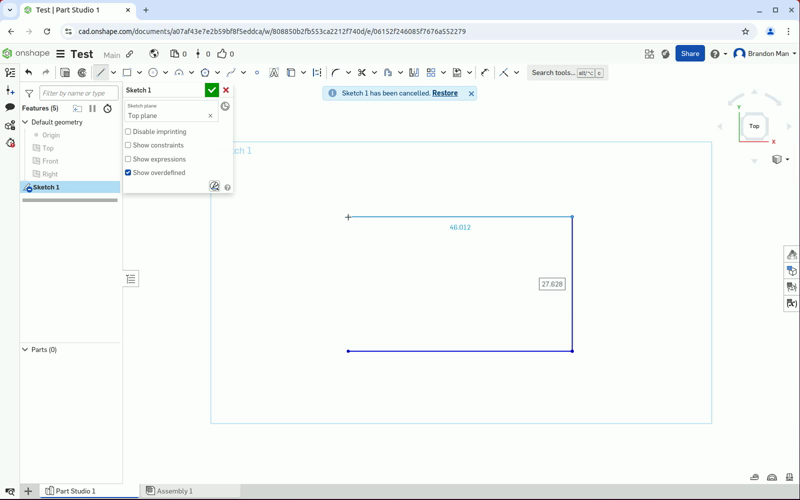
click(348, 216)
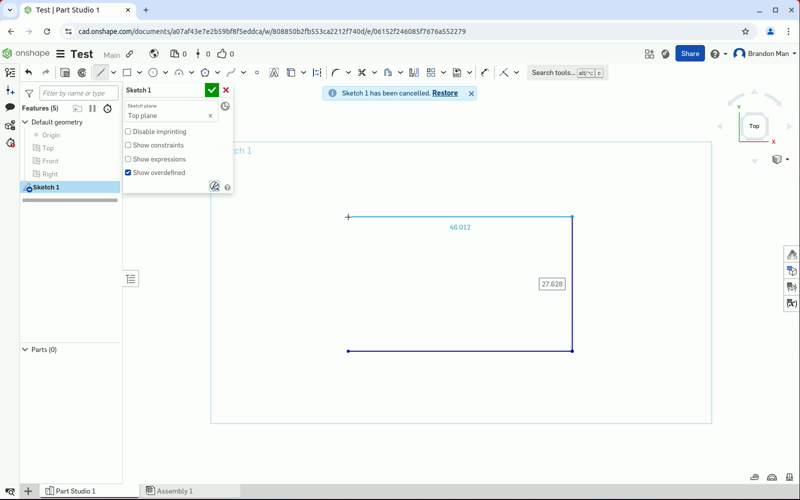
key_up(shift)
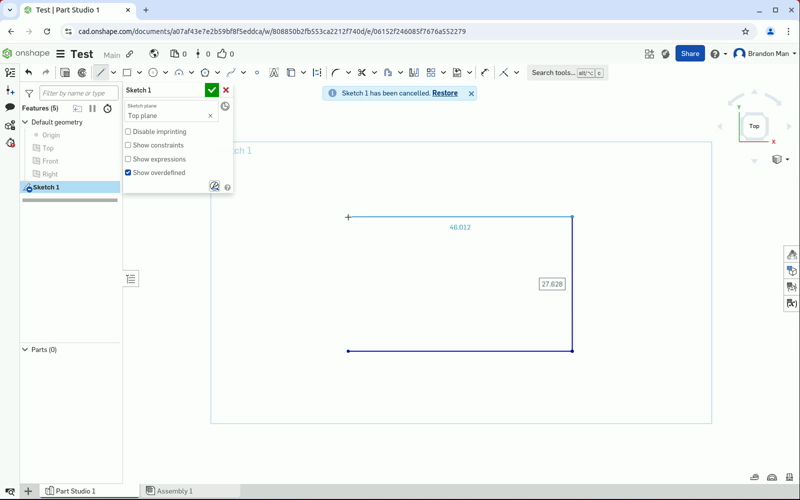
key_down(shift)
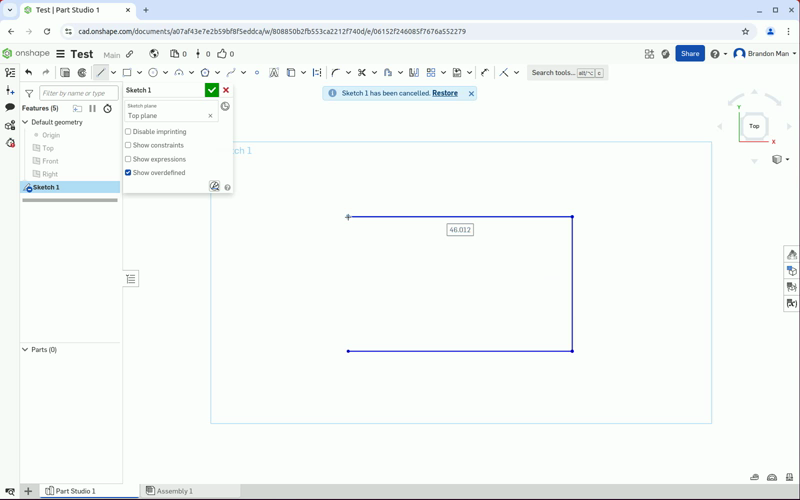
mouse_move(348, 351)
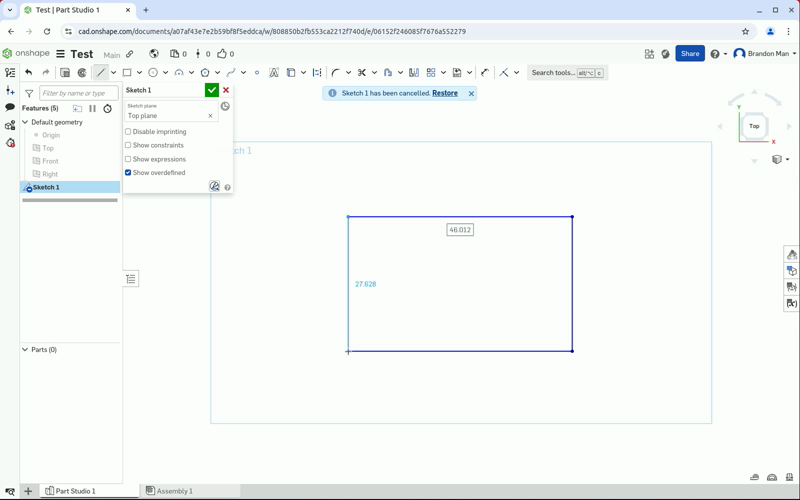
key_up(shift)
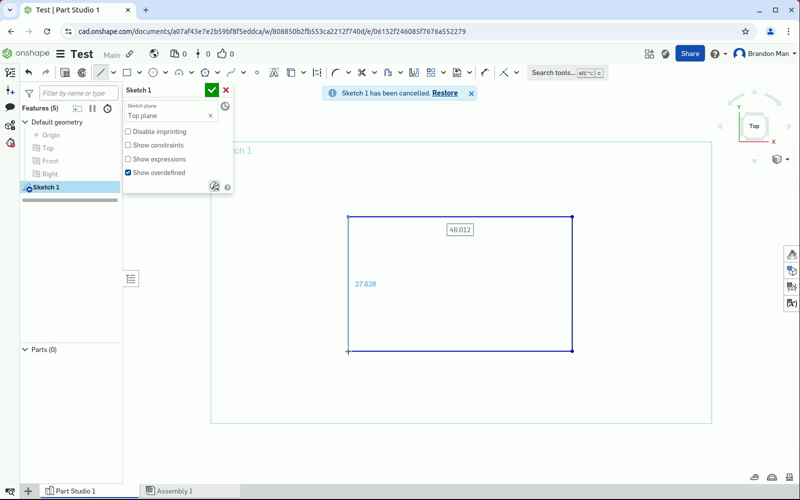
click(348, 351)
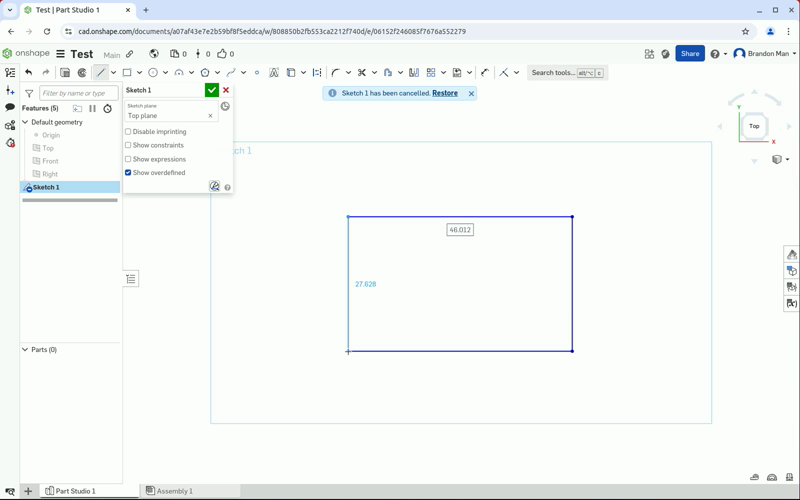
key(esc)
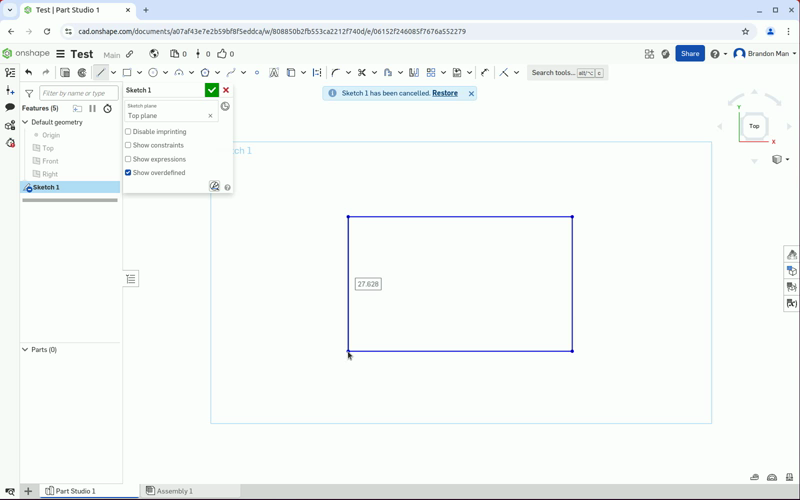
mouse_move(392, 279)
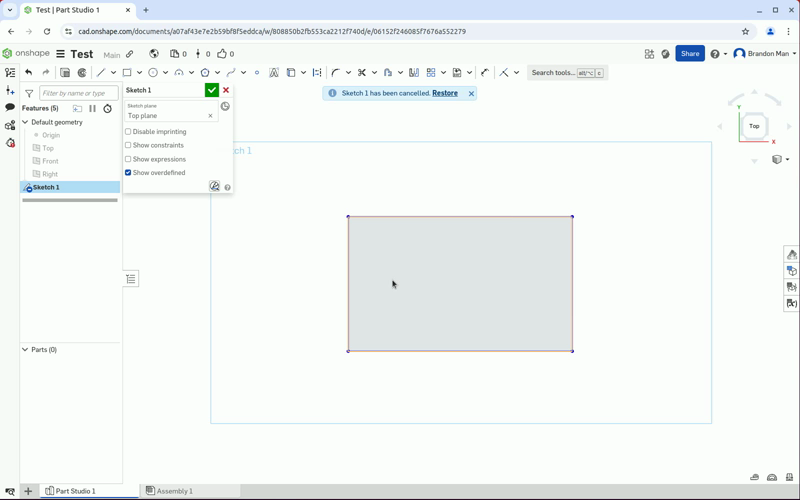
click(392, 279)
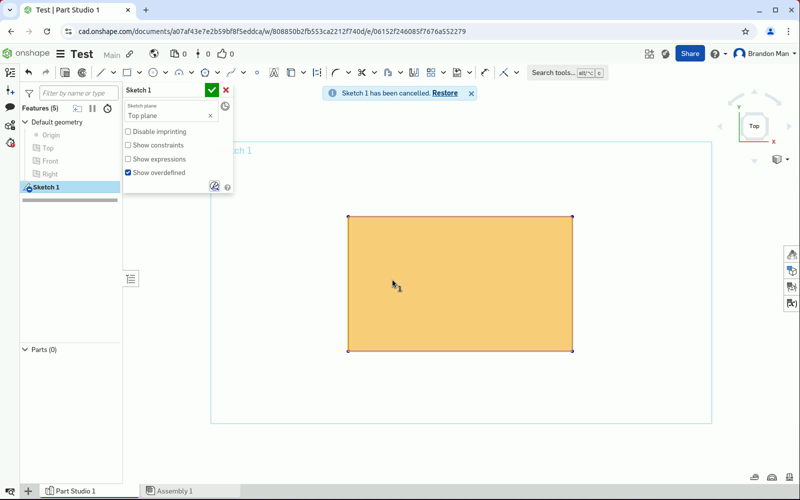
mouse_move(73, 352)
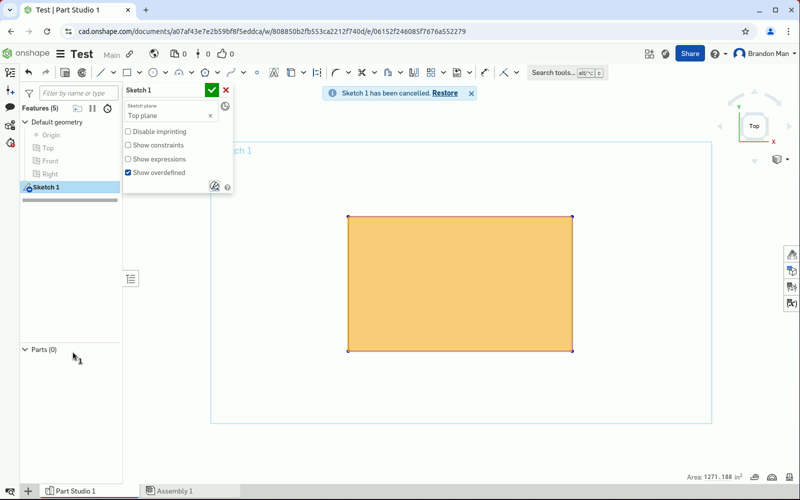
key(shift+y)
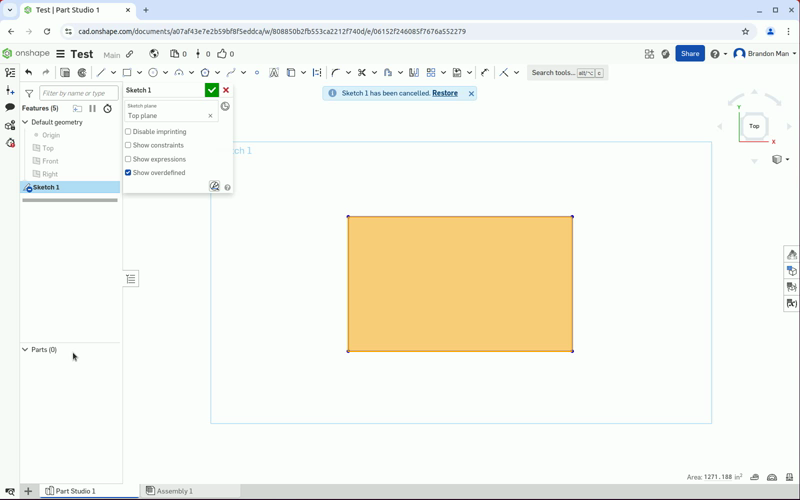
key(shift+e)
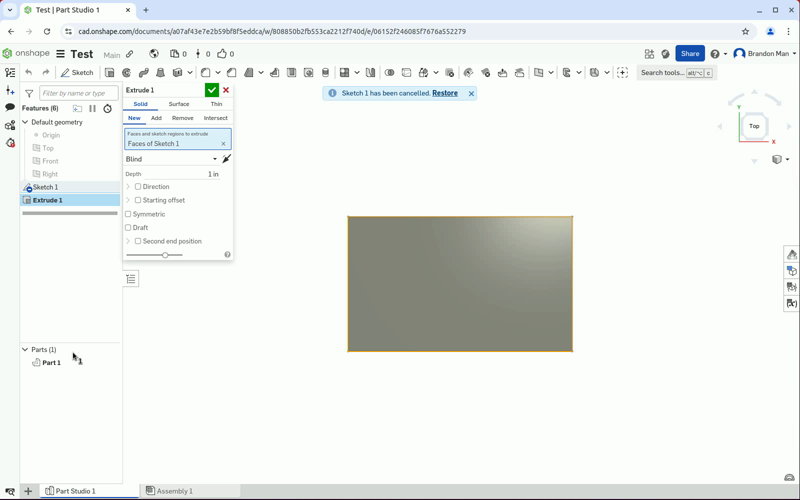
mouse_move(143, 106)
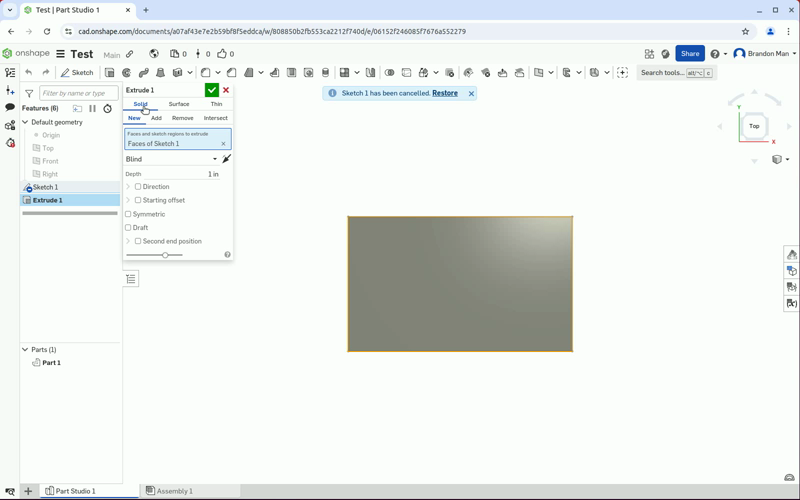
click(143, 106)
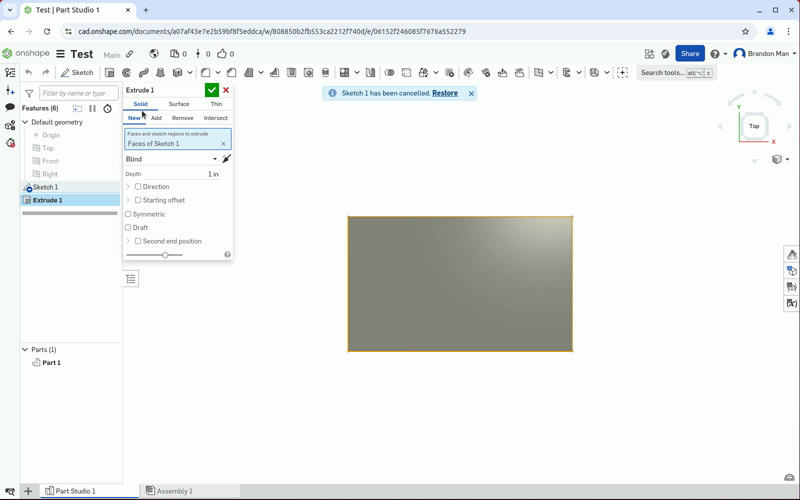
mouse_move(137, 120)
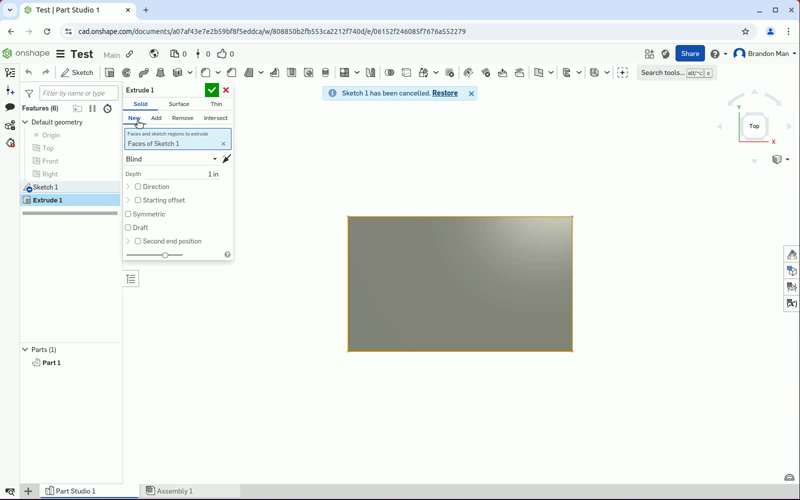
click(137, 120)
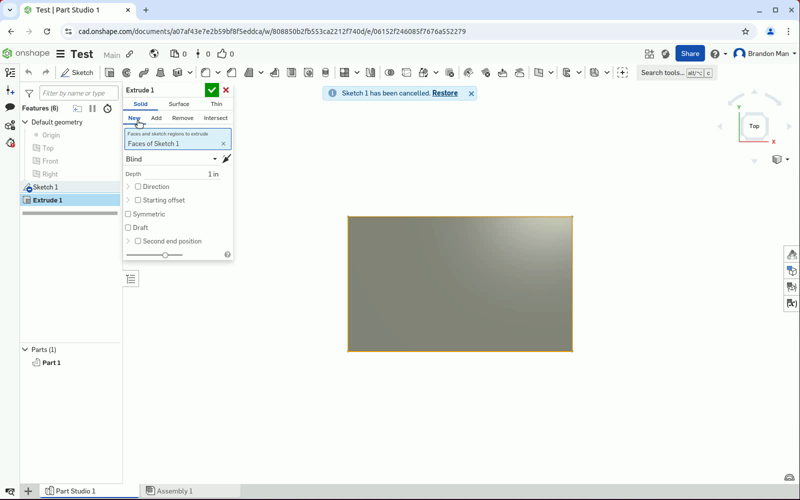
key(tab, 4)
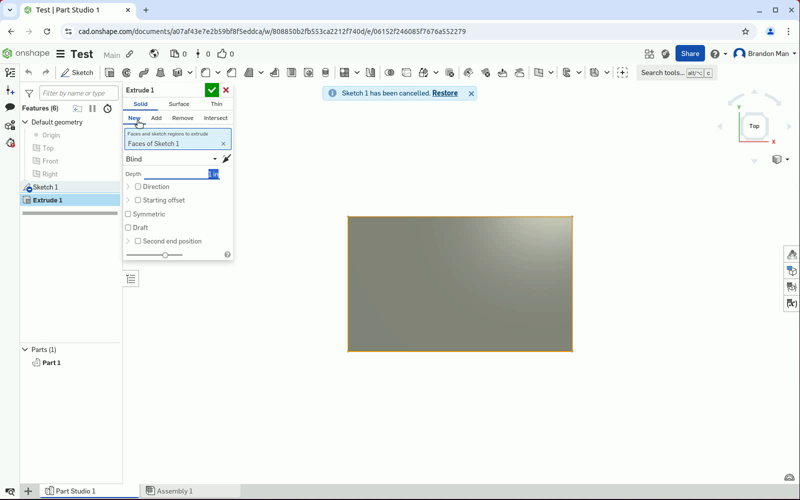
text(18.535)
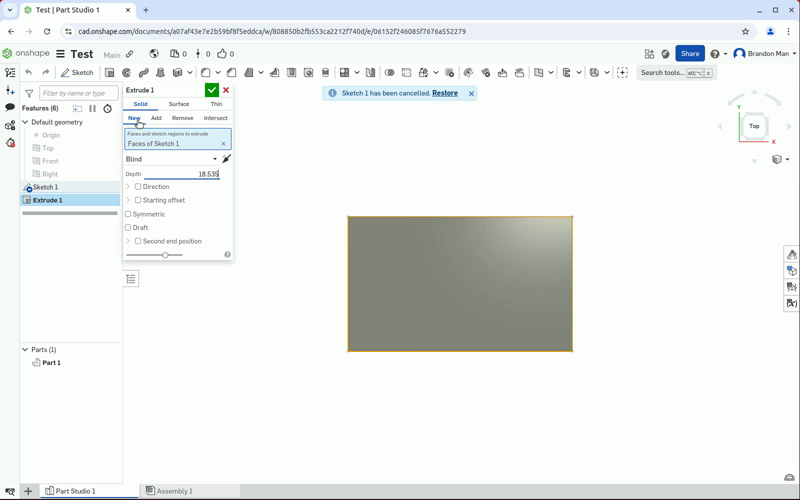
key(enter)
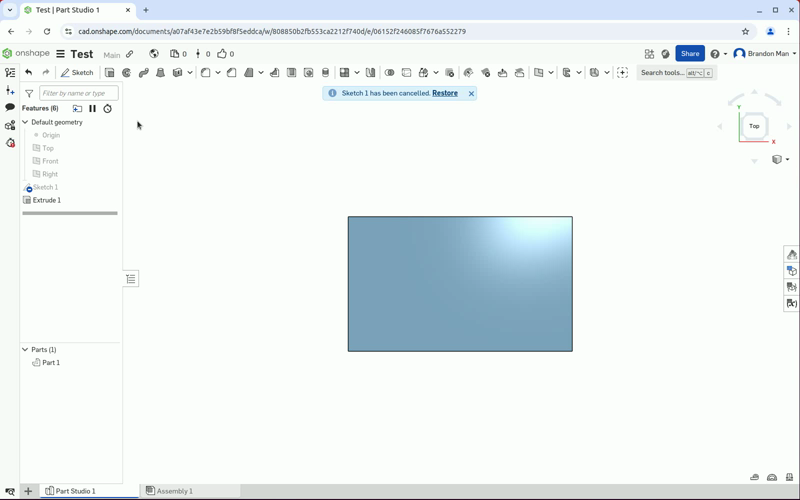
key(shift+h)
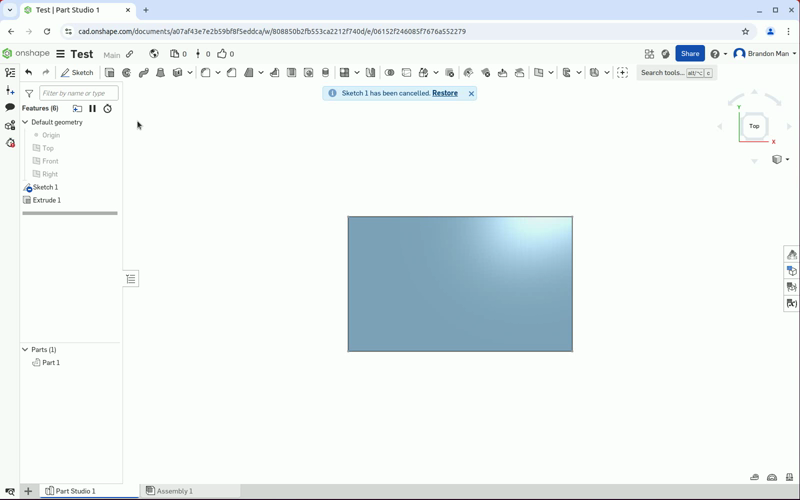
key(shift+h)
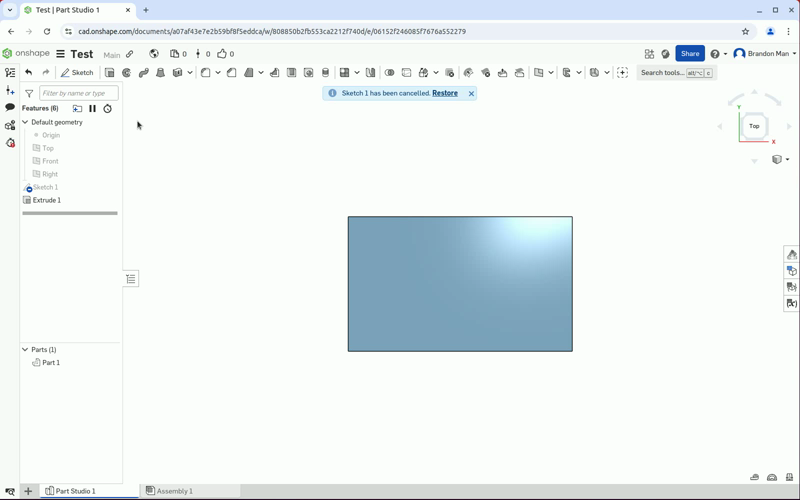
mouse_move(73, 189)
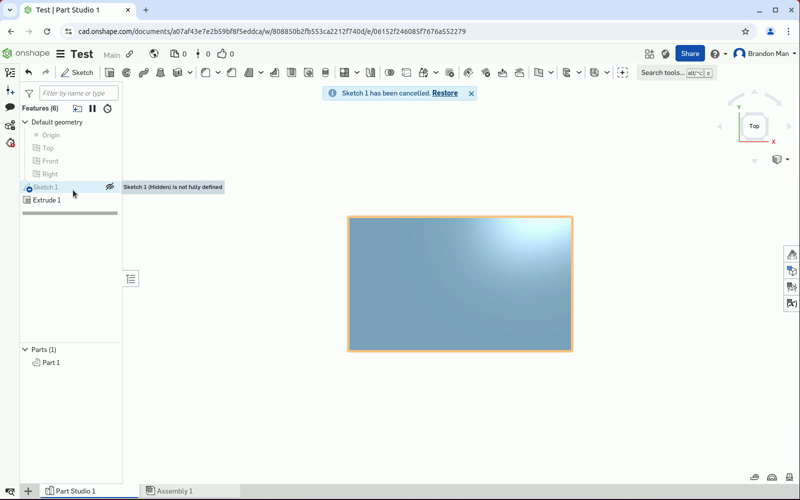
click(73, 189)
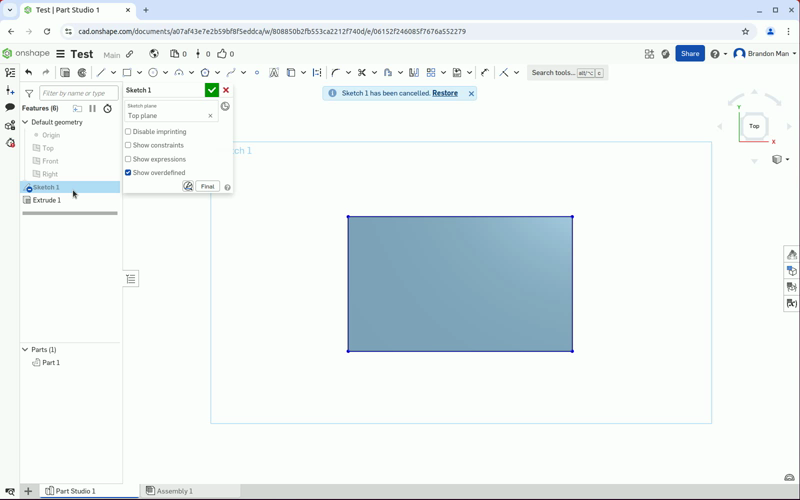
mouse_move(229, 92)
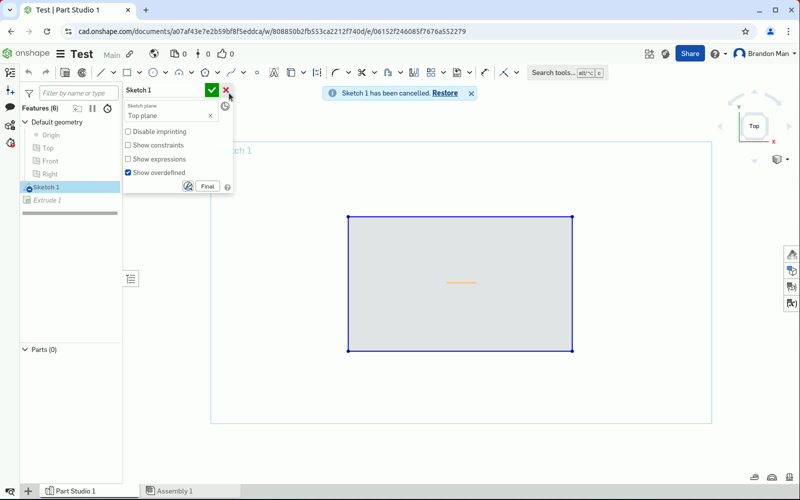
click(229, 92)
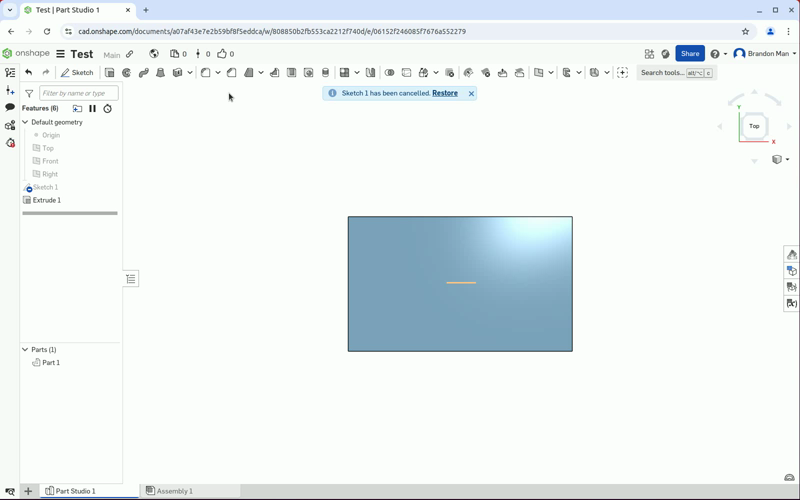
mouse_move(541, 75)
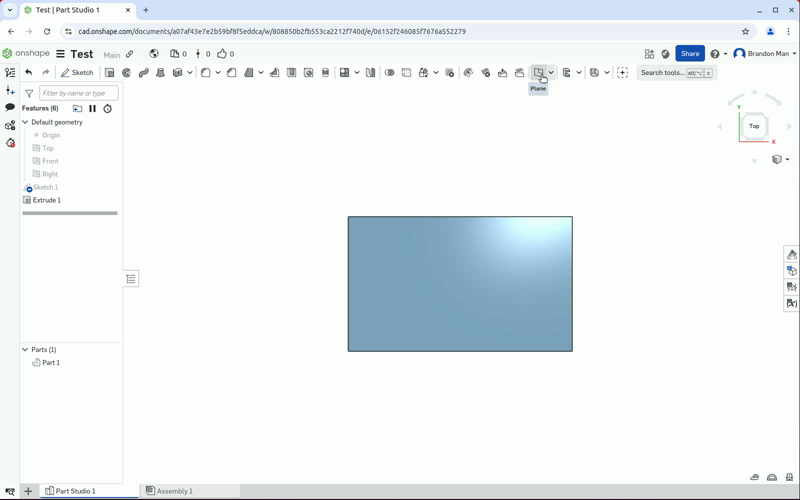
click(541, 75)
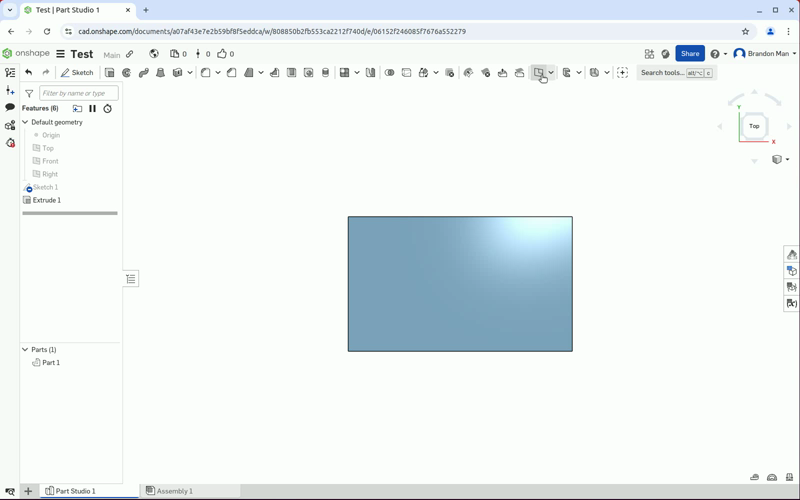
mouse_move(73, 150)
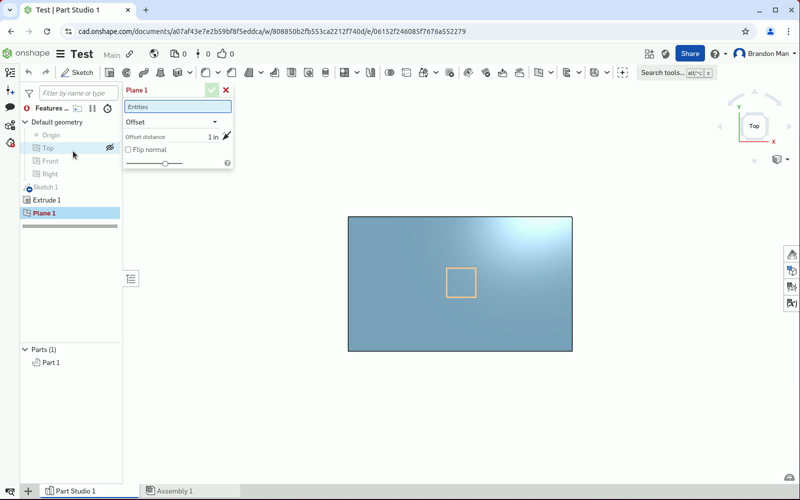
click(73, 150)
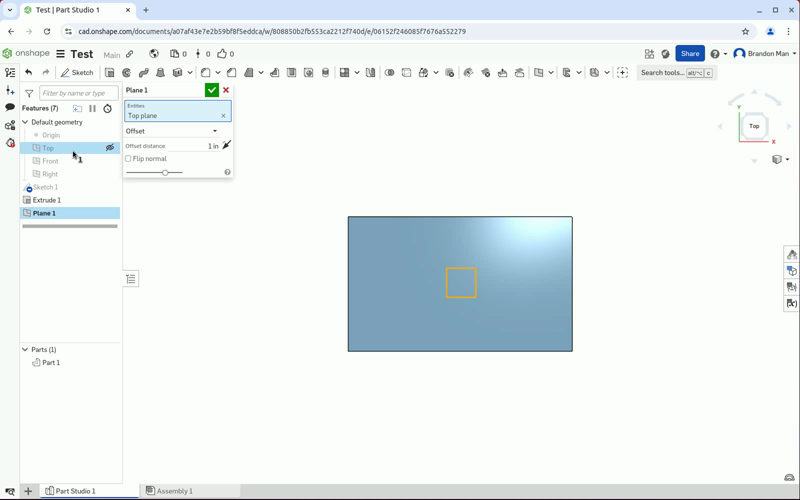
key(tab, 2)
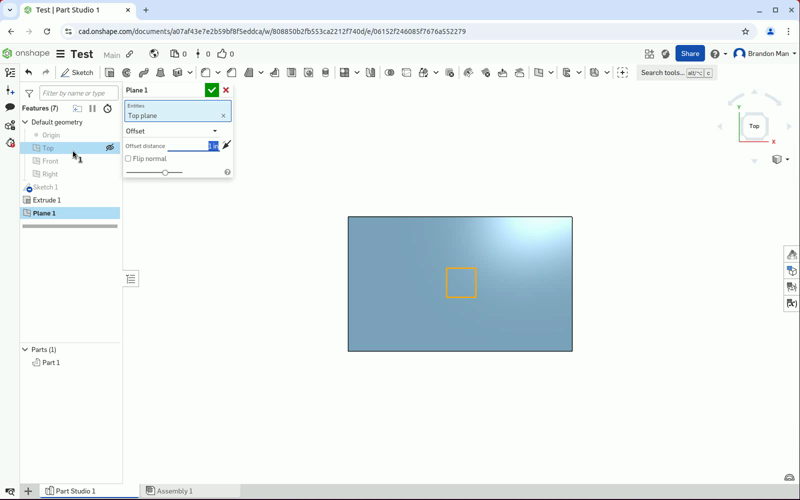
text(18.548)
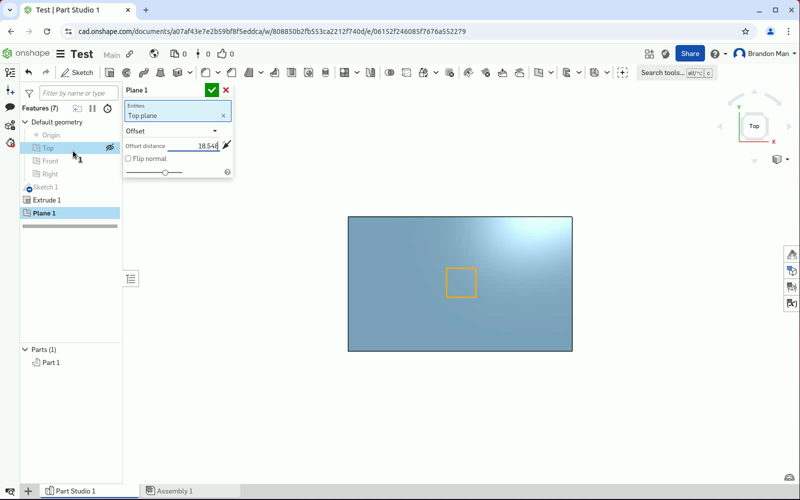
key(enter, 2)
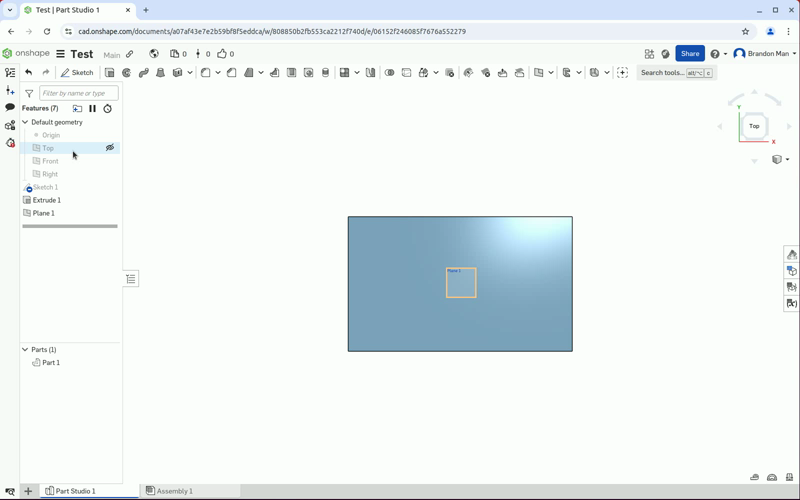
key(shift+s)
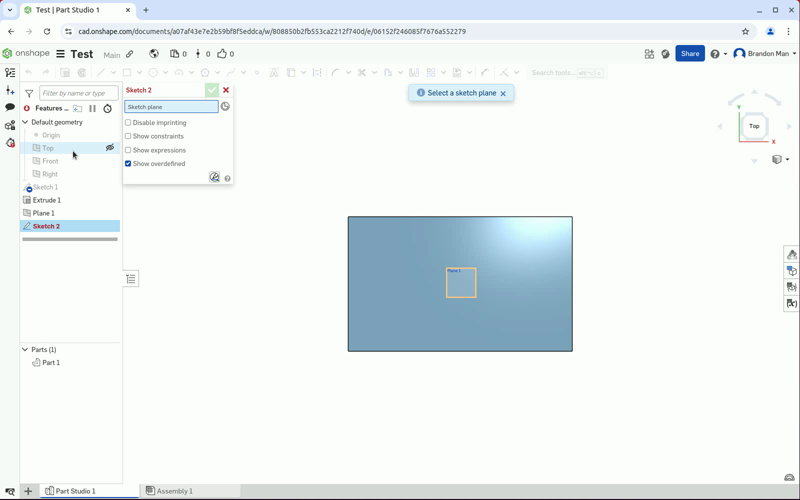
mouse_move(73, 215)
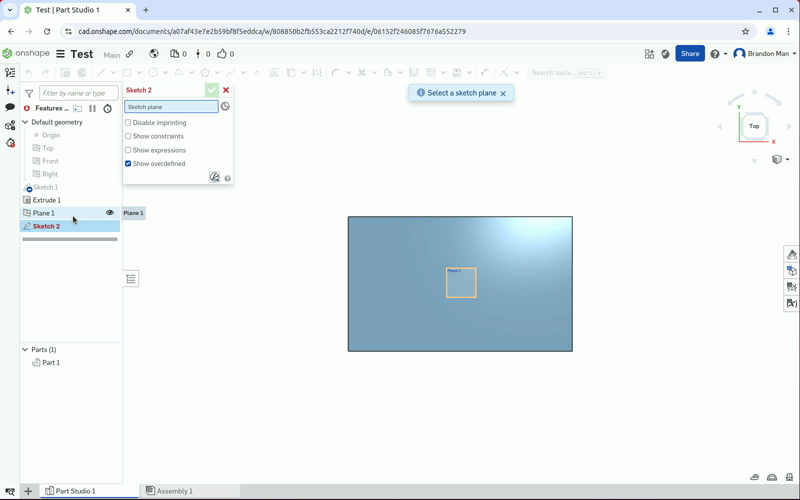
click(73, 215)
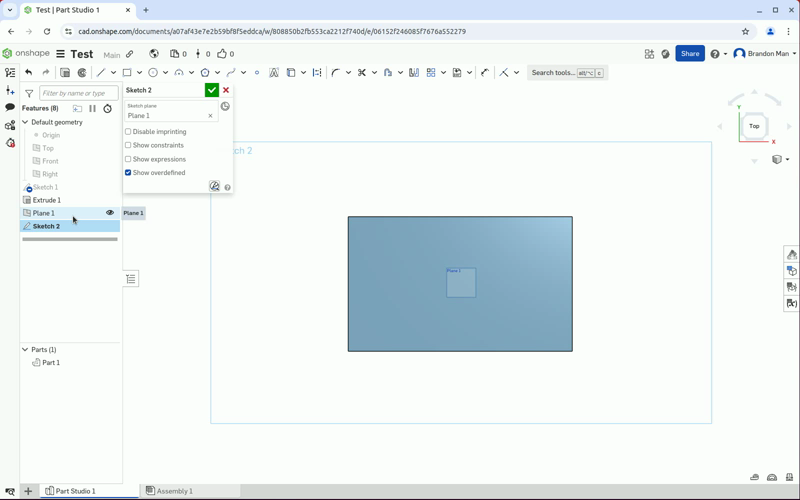
mouse_move(73, 352)
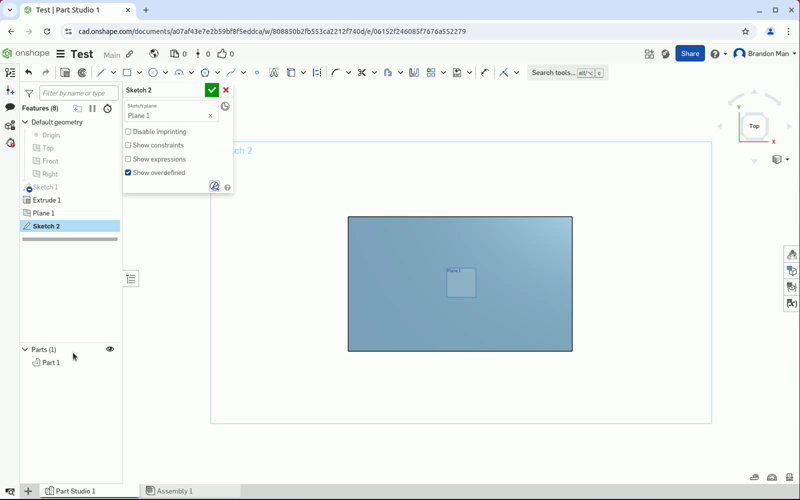
key(y)
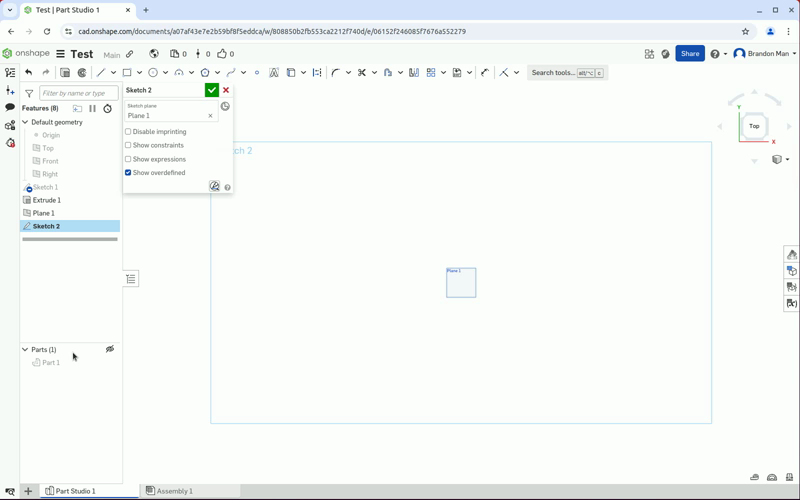
key(l)
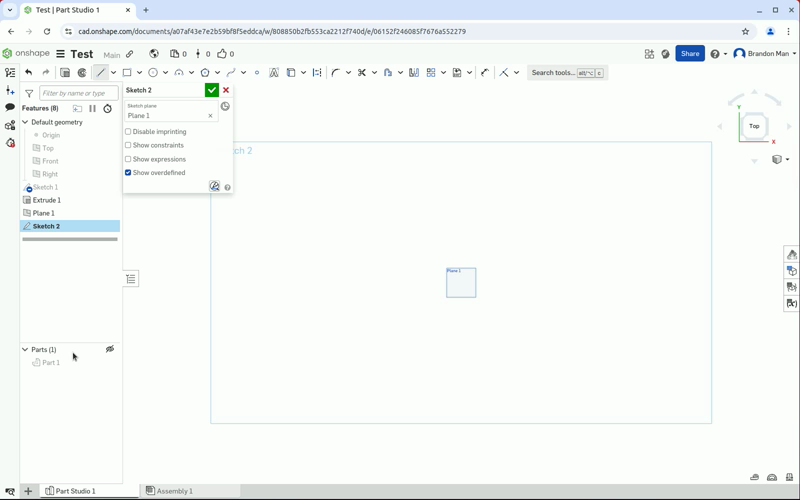
key_down(shift)
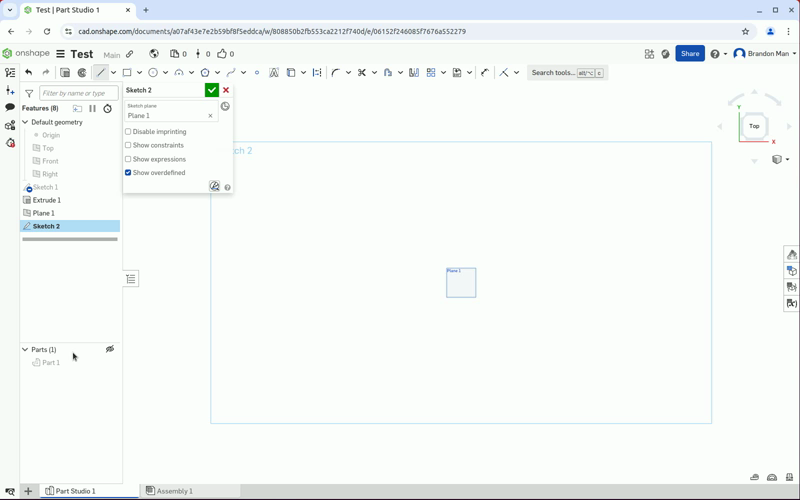
mouse_move(392, 351)
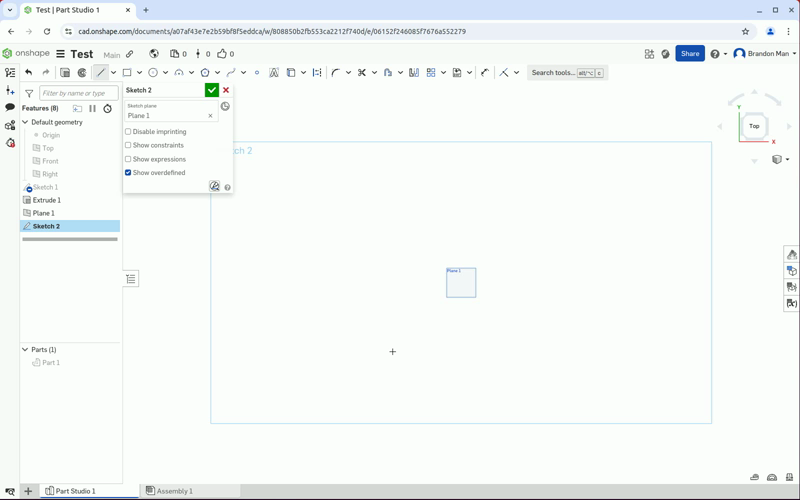
click(392, 351)
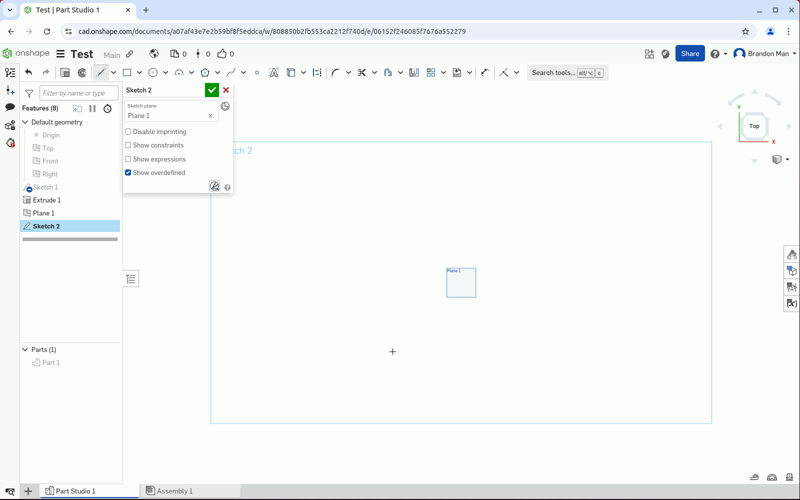
key_up(shift)
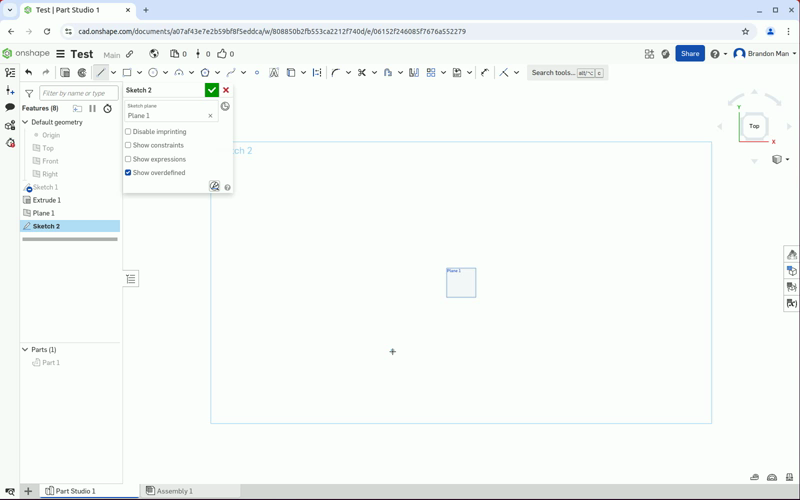
key_down(shift)
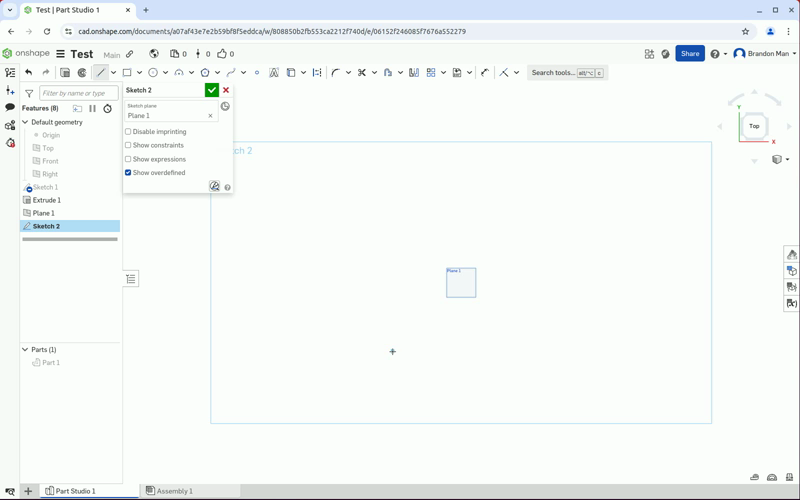
mouse_move(572, 351)
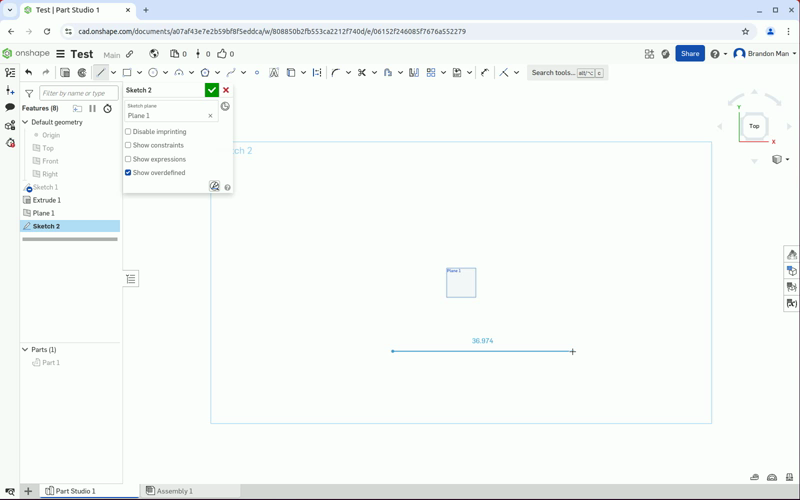
click(572, 351)
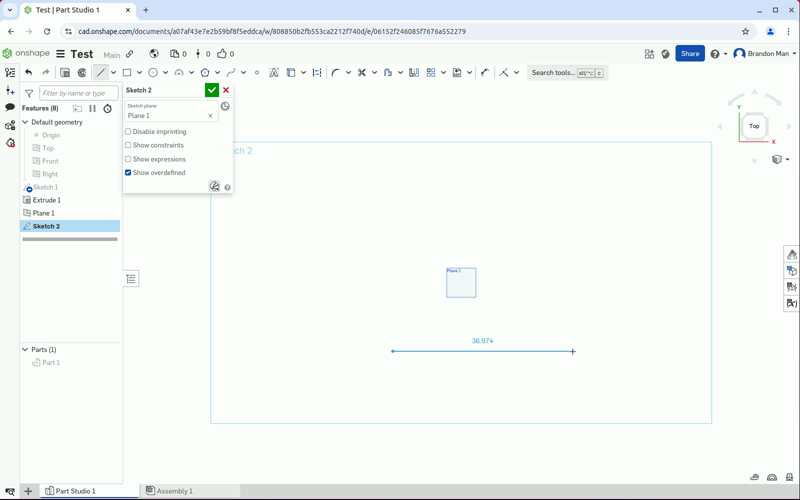
key_up(shift)
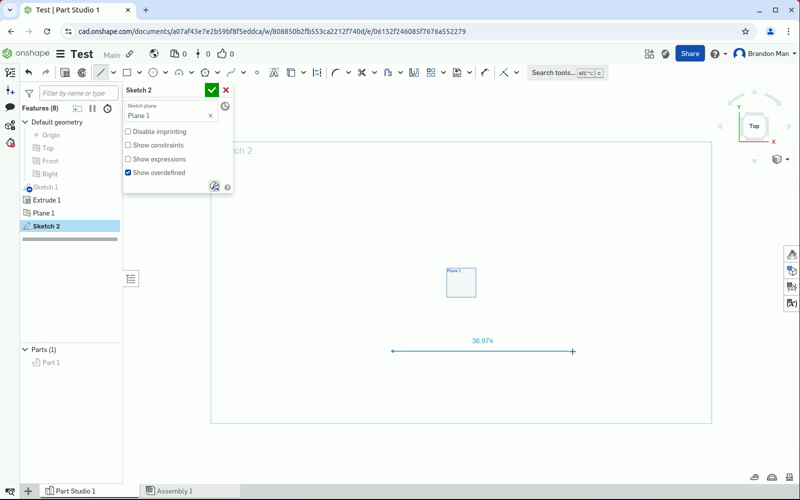
key_down(shift)
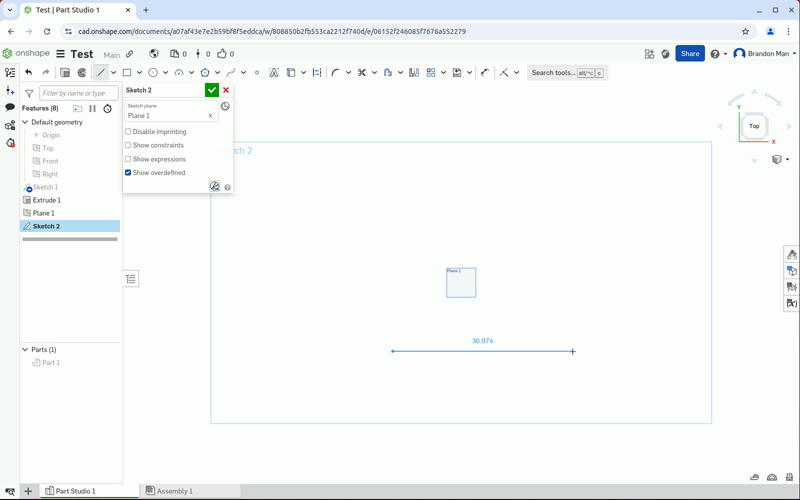
mouse_move(572, 260)
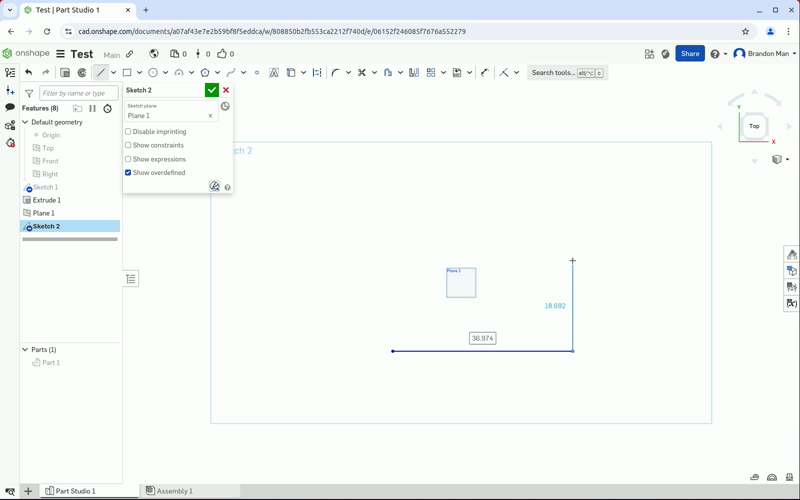
click(572, 260)
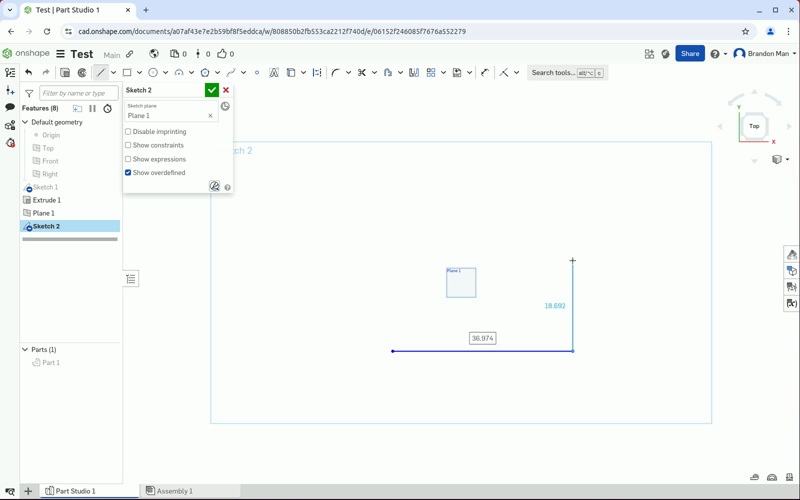
key_up(shift)
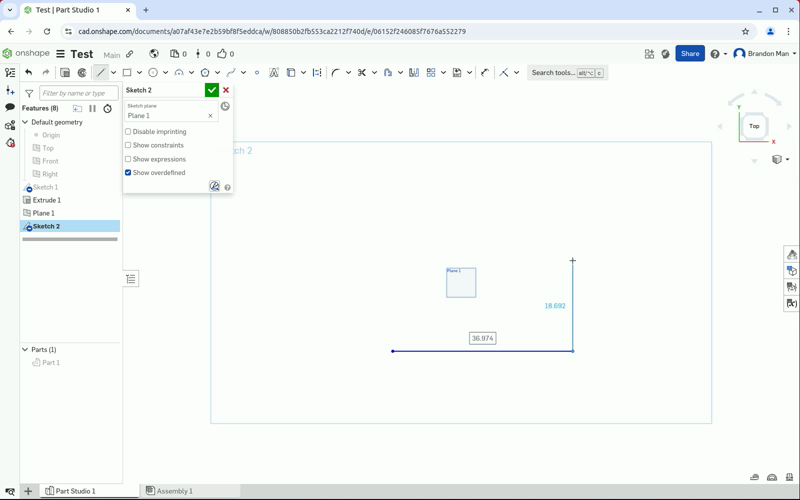
key_down(shift)
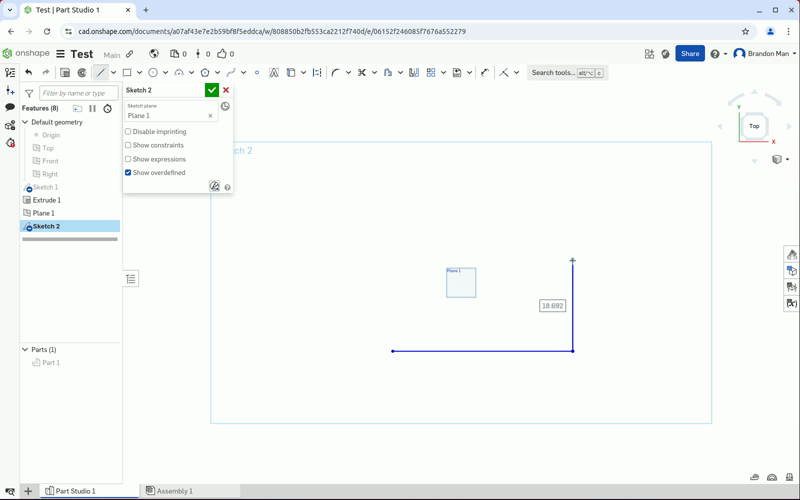
mouse_move(392, 260)
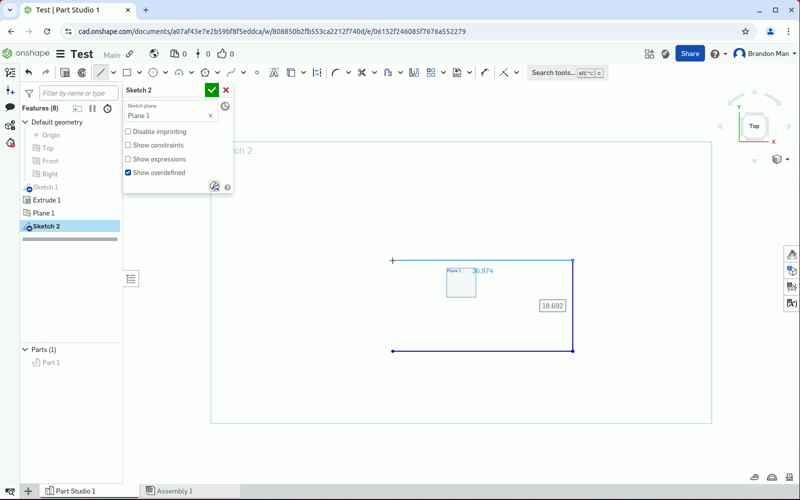
click(392, 260)
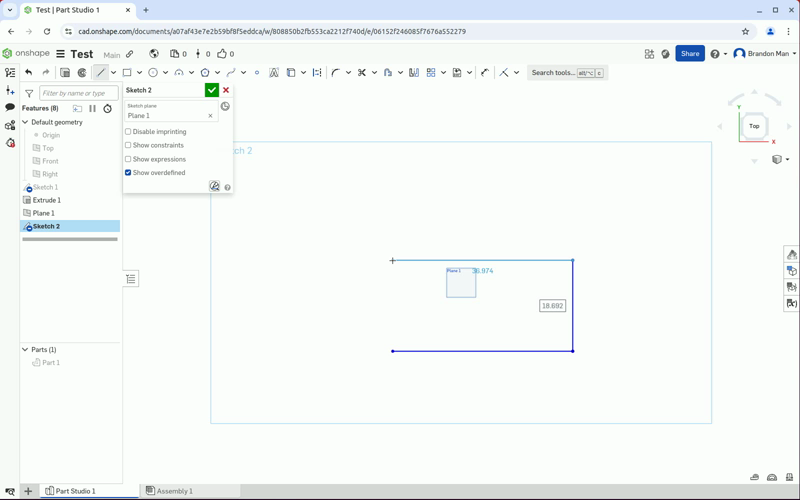
key_up(shift)
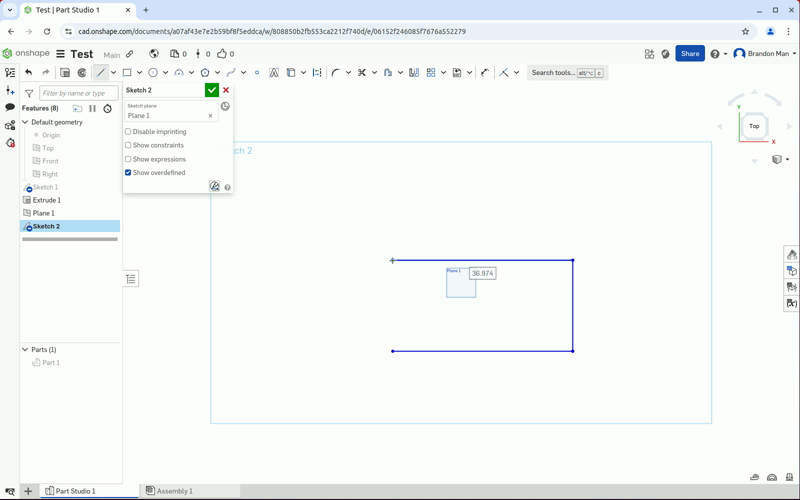
key_down(shift)
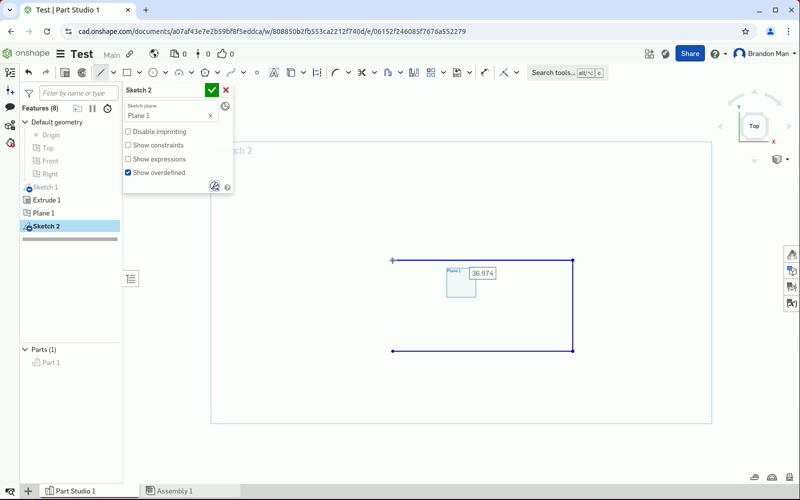
mouse_move(392, 351)
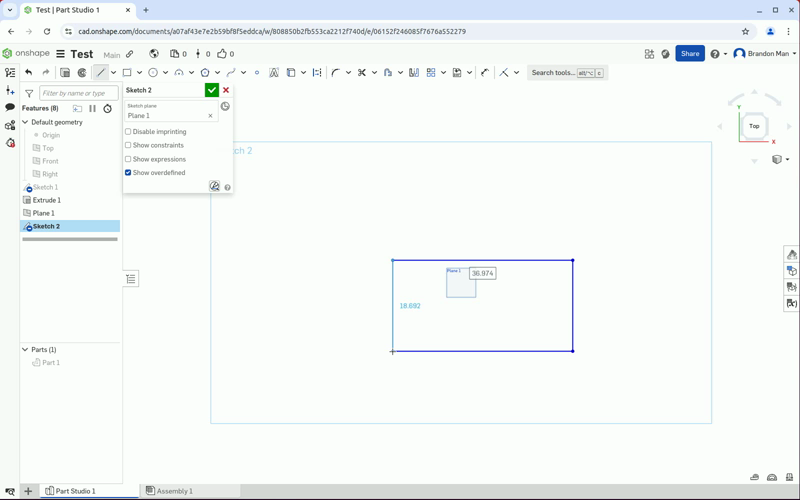
key_up(shift)
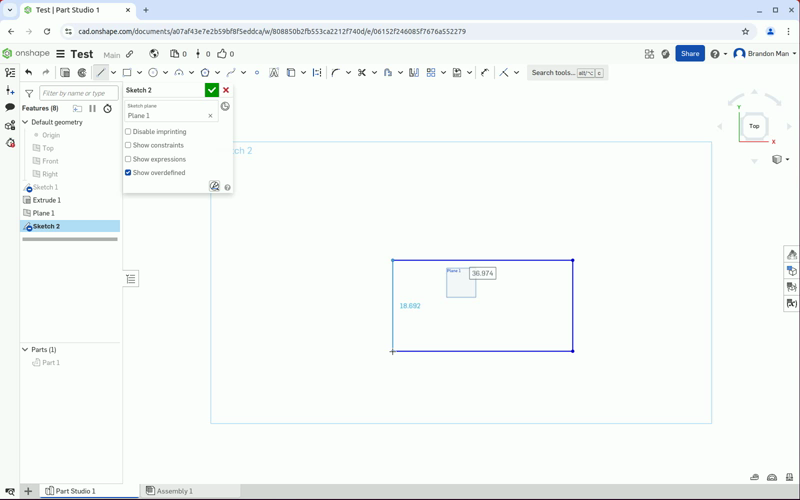
click(392, 351)
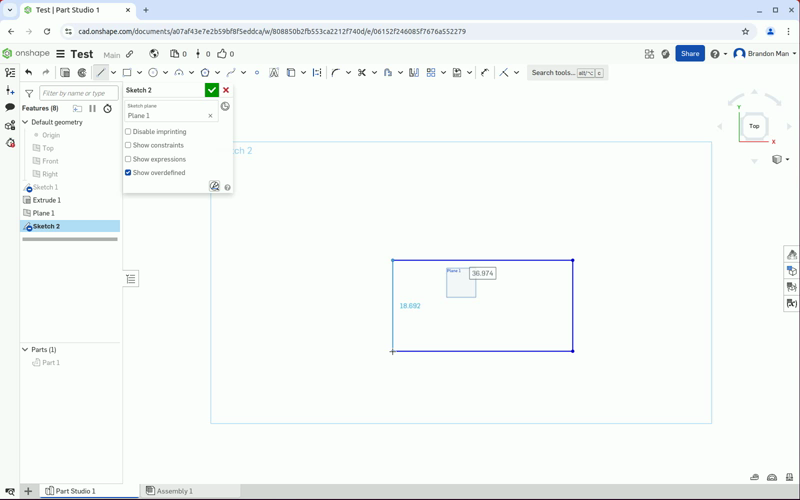
key(esc)
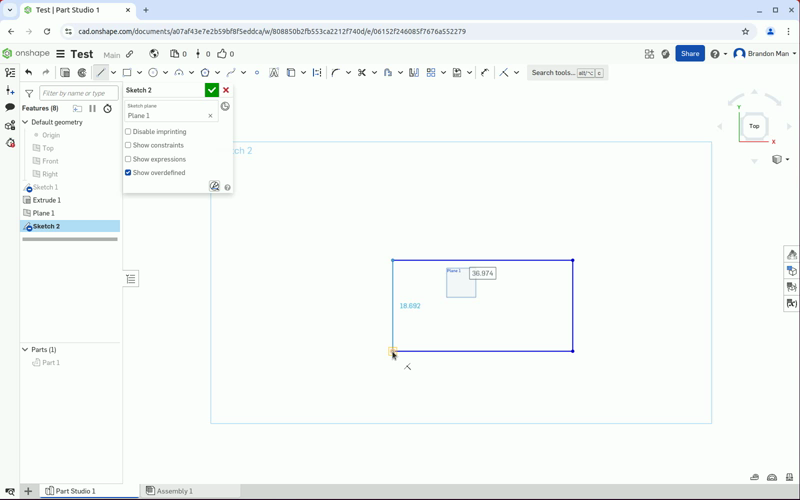
mouse_move(467, 340)
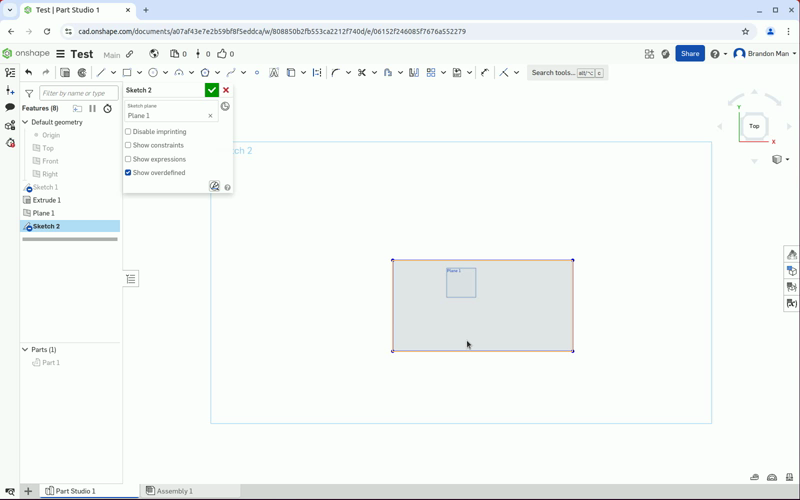
click(467, 340)
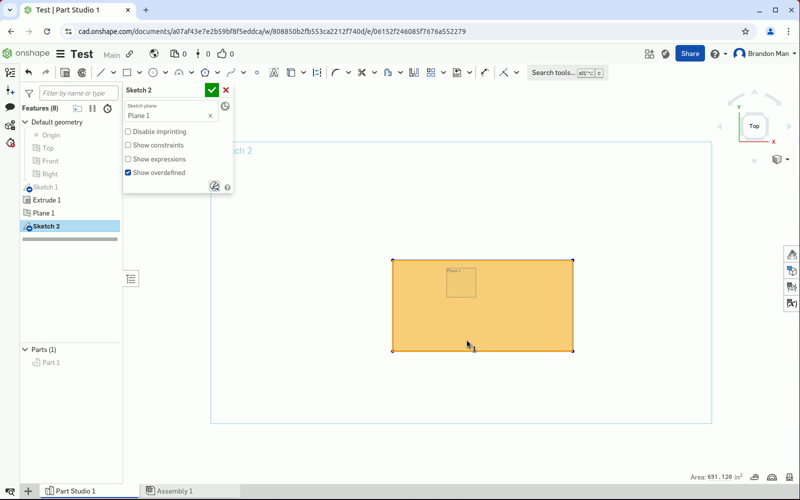
mouse_move(73, 352)
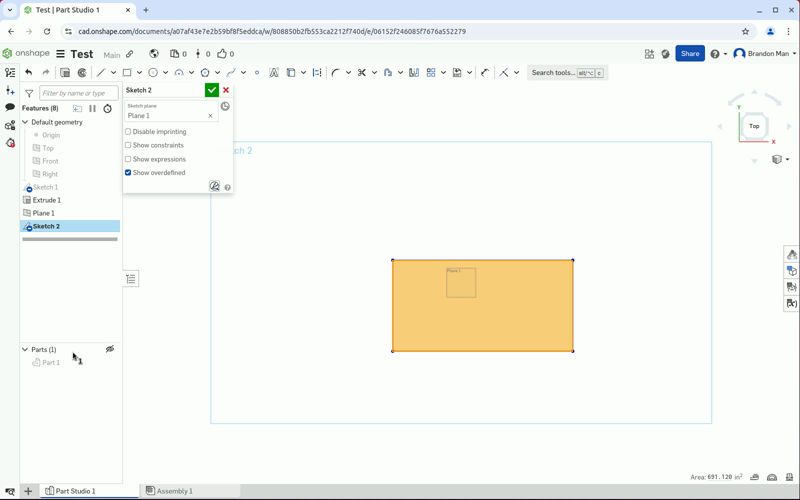
key(shift+y)
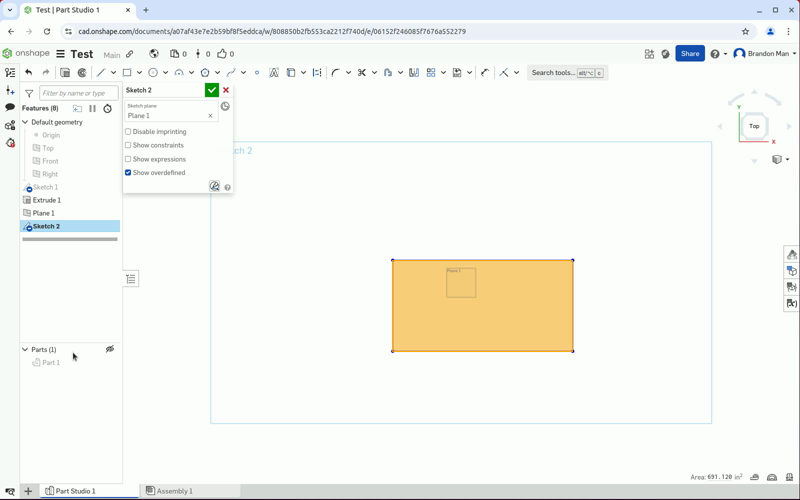
key(shift+e)
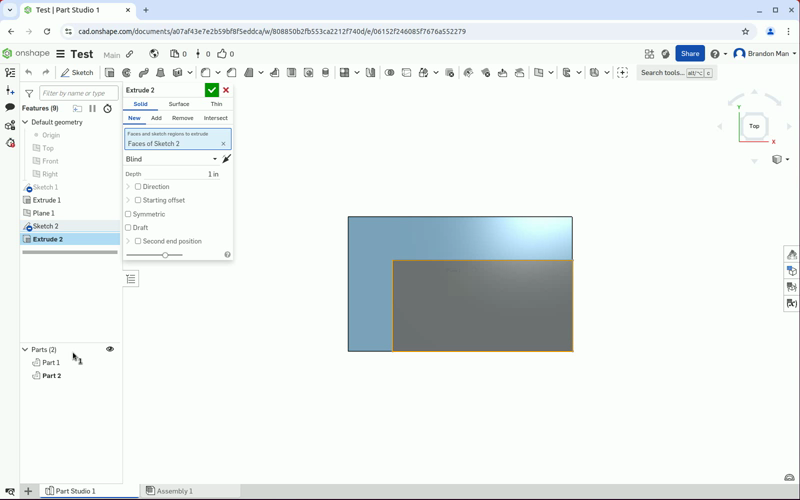
mouse_move(143, 106)
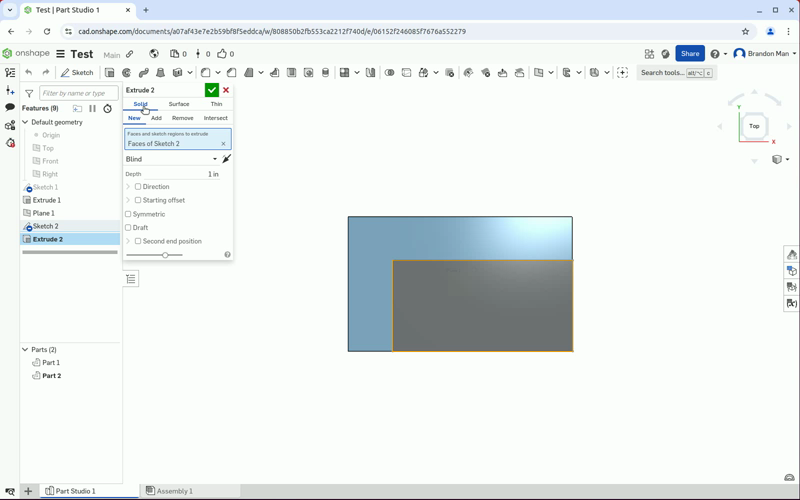
click(143, 106)
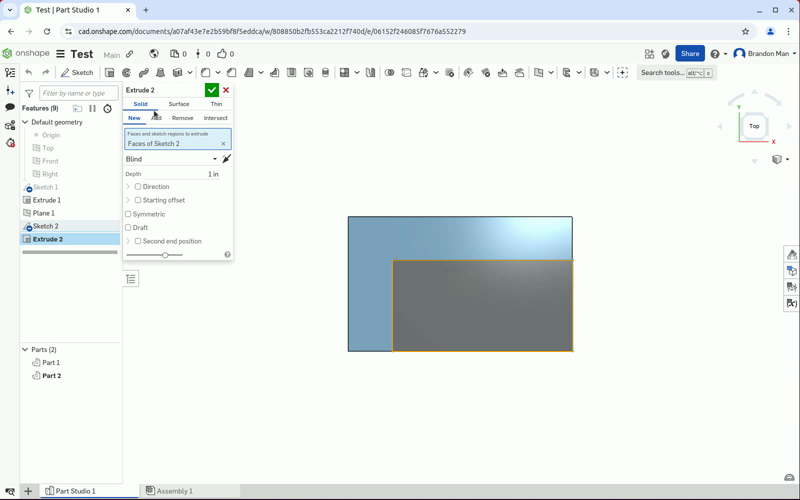
mouse_move(186, 120)
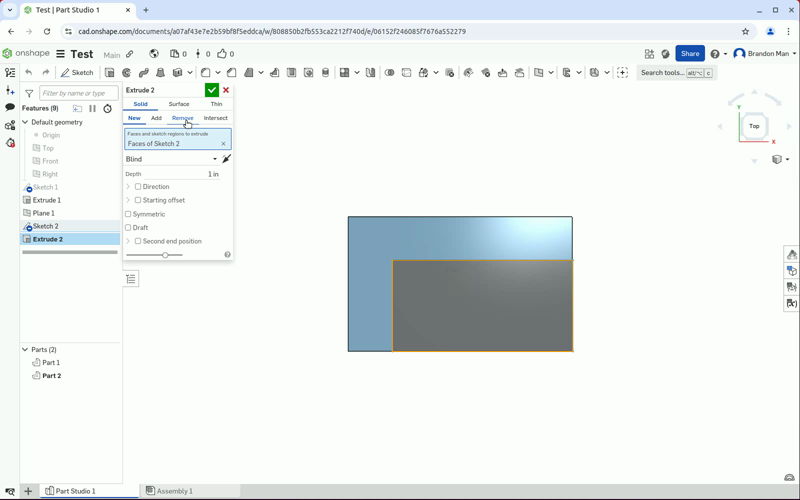
click(186, 120)
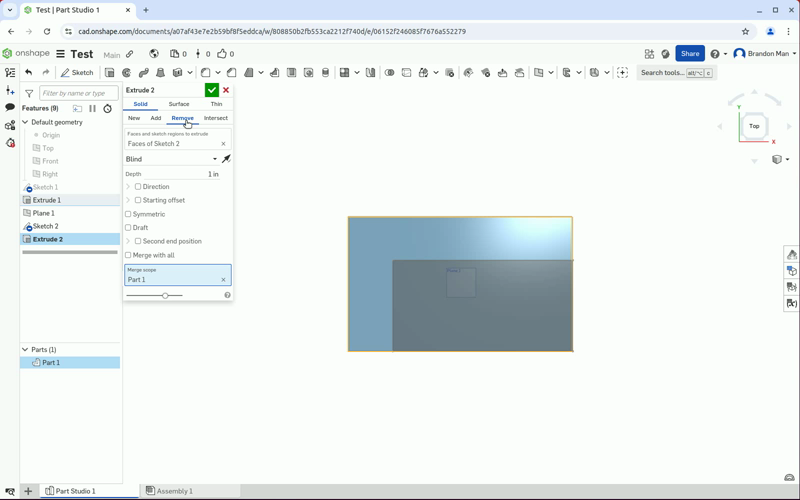
key(tab, 4)
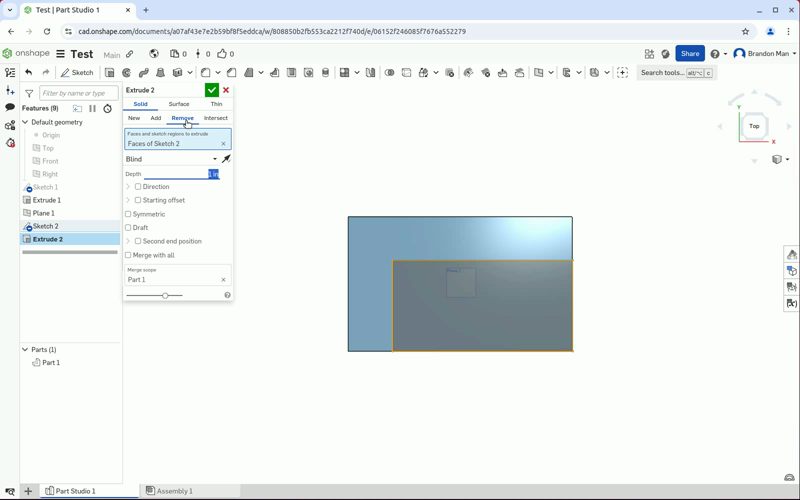
text(13.961)
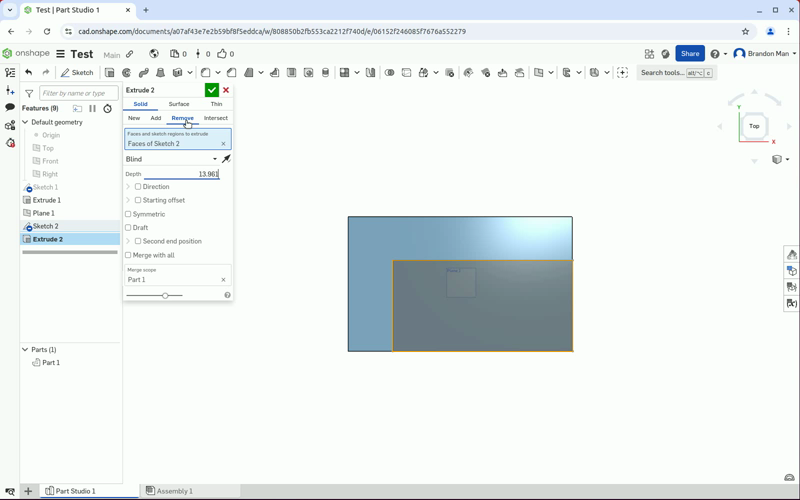
key(tab, 6)
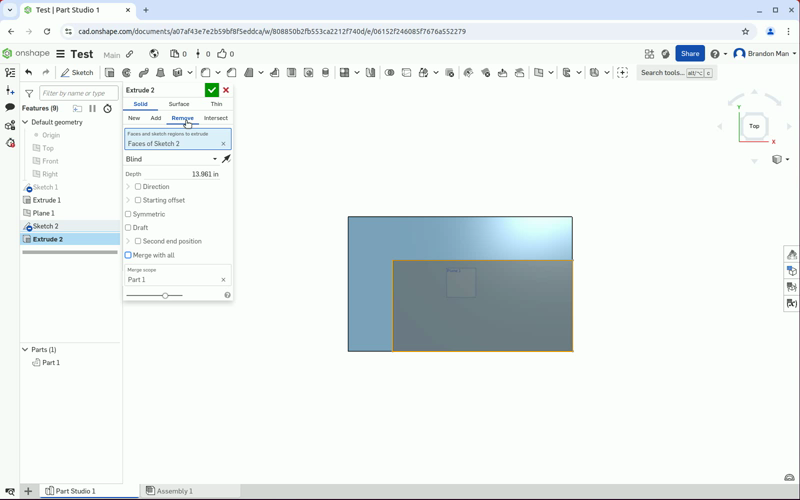
key(space)
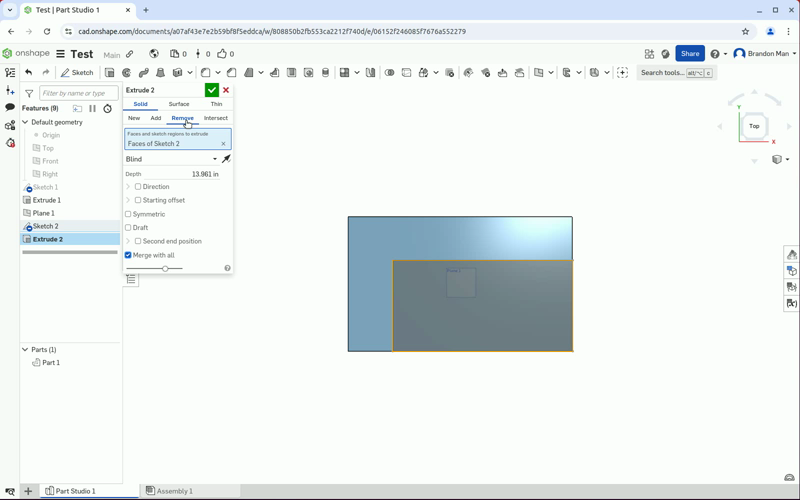
key(enter)
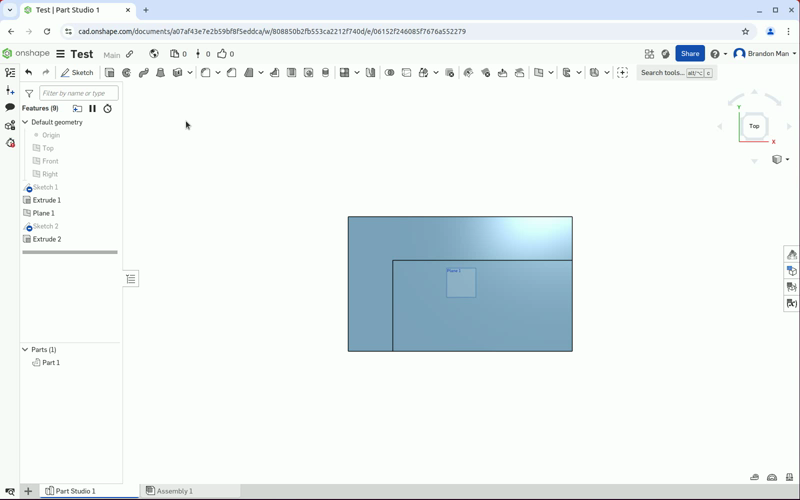
key(shift+h)
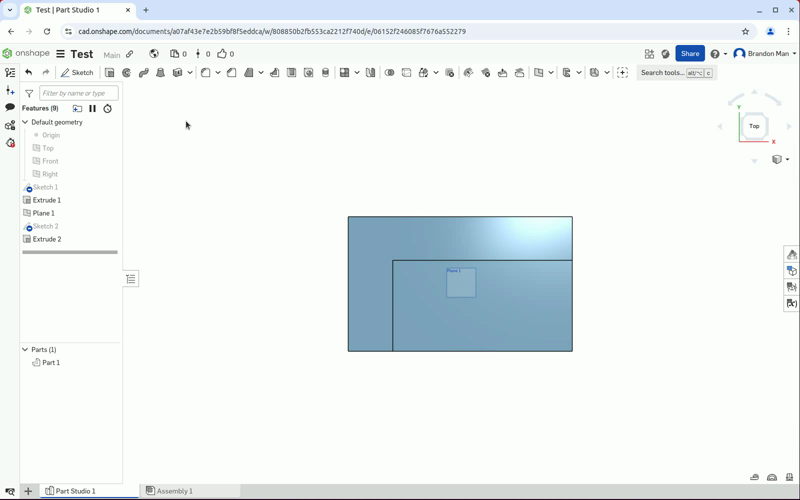
key(shift+h)
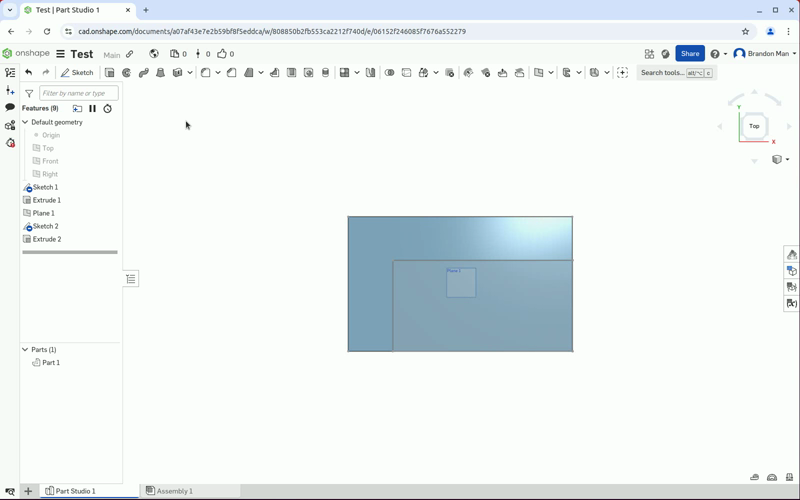
key(shift+7)
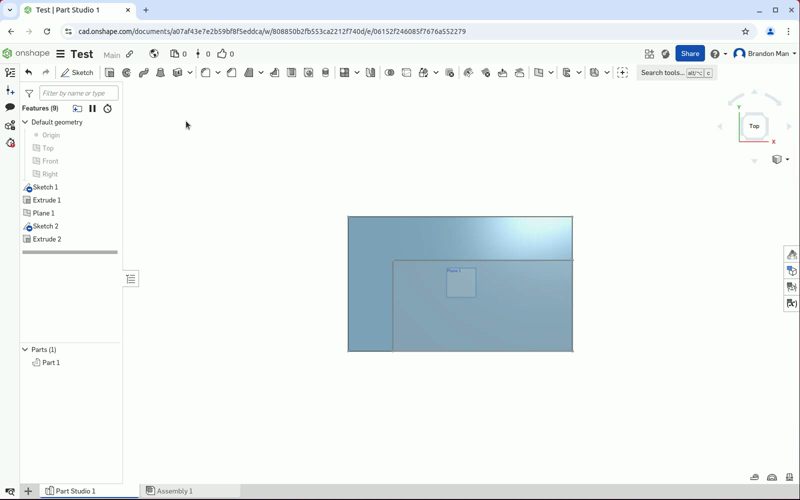
key(up, 3)
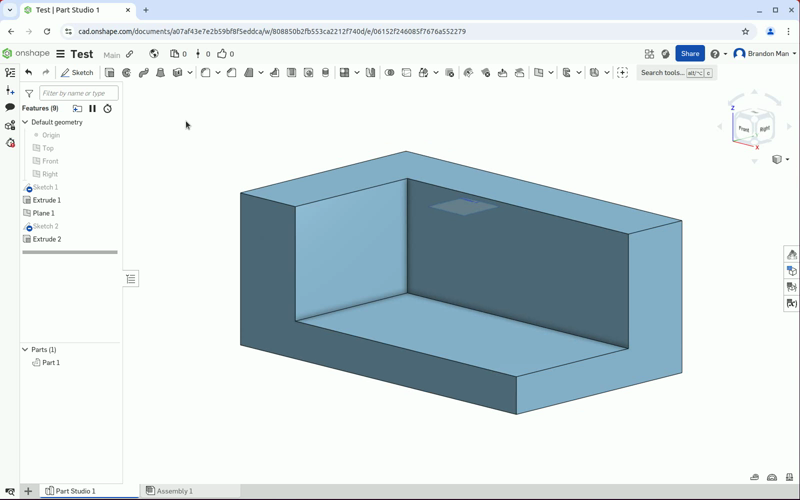
key(left, 3)
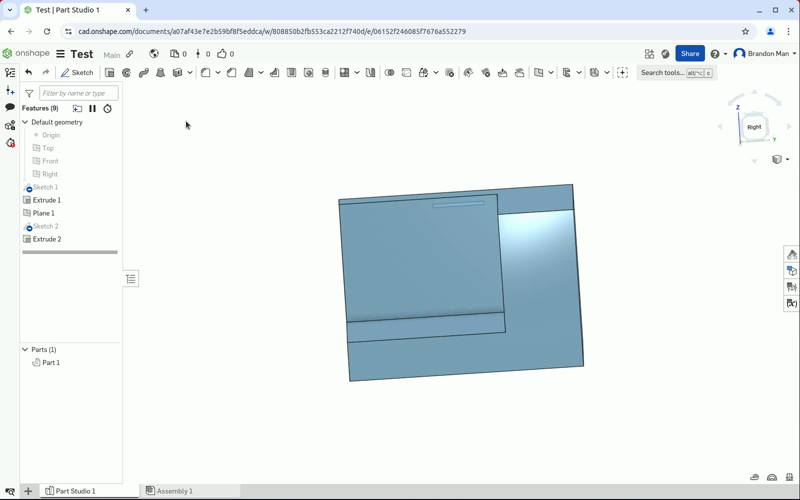
key(right, 3)
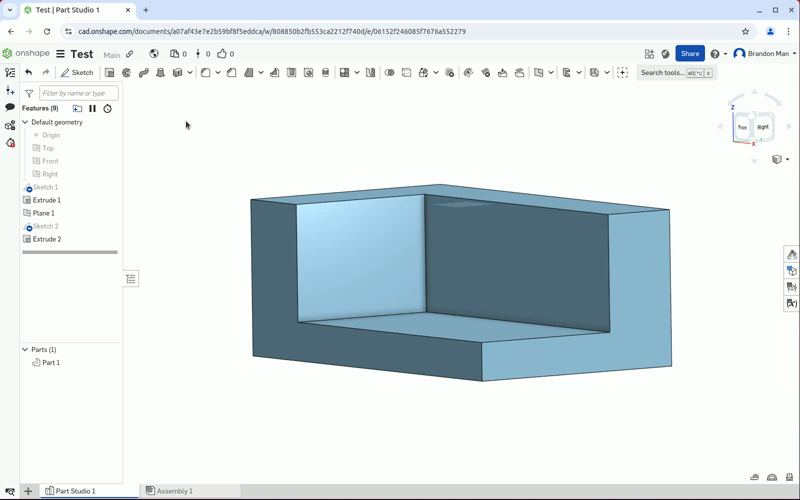
key(down, 3)
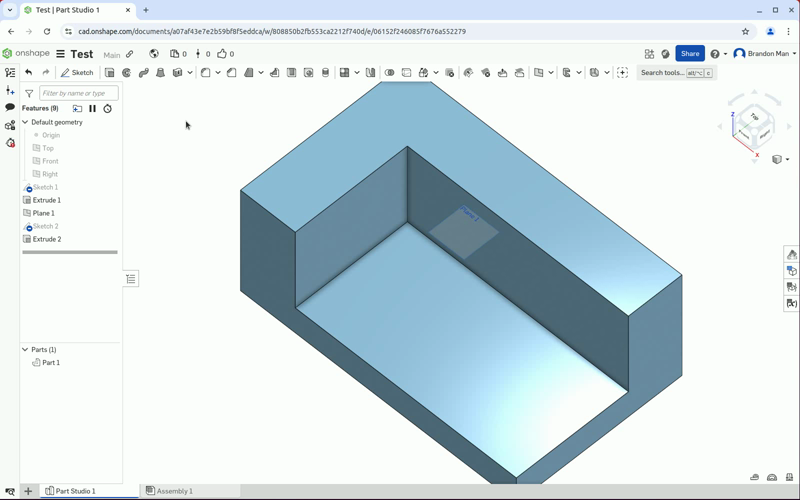
mouse_move(73, 189)
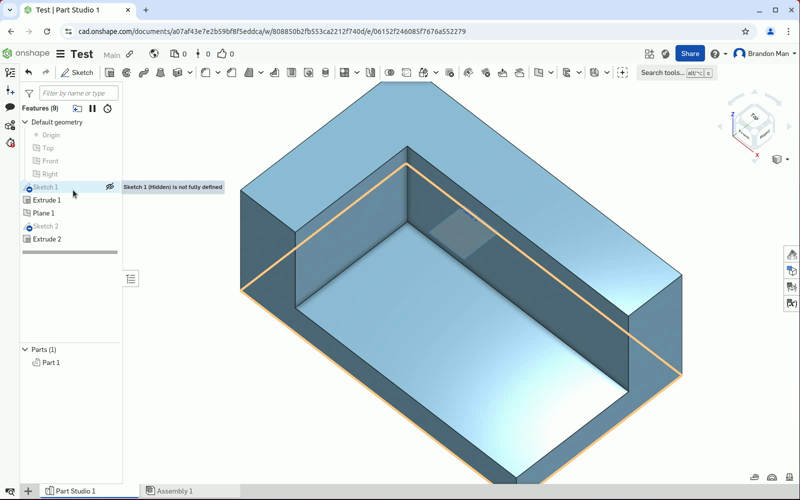
click(73, 189)